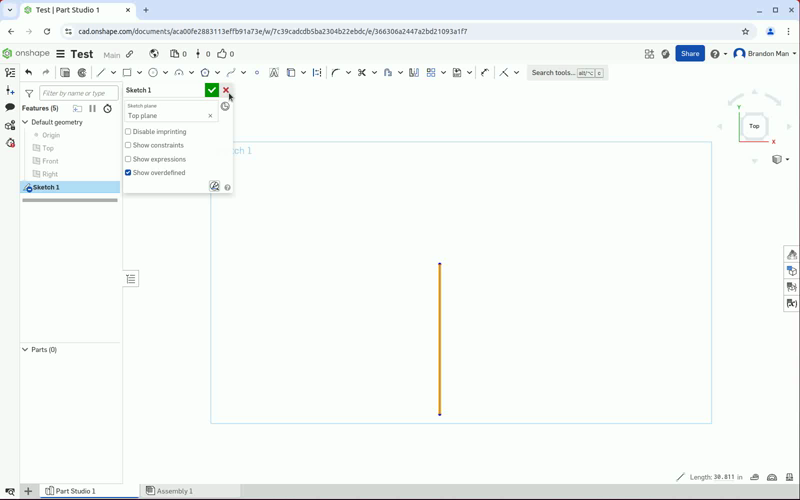
key(shift+h)
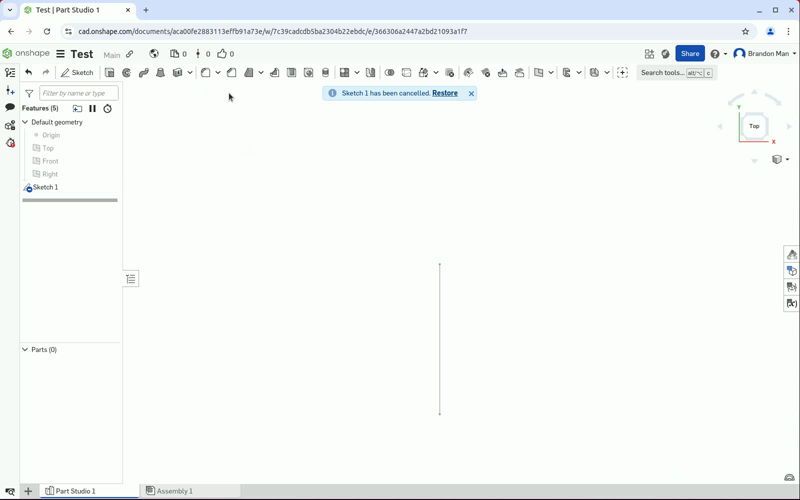
key(shift+s)
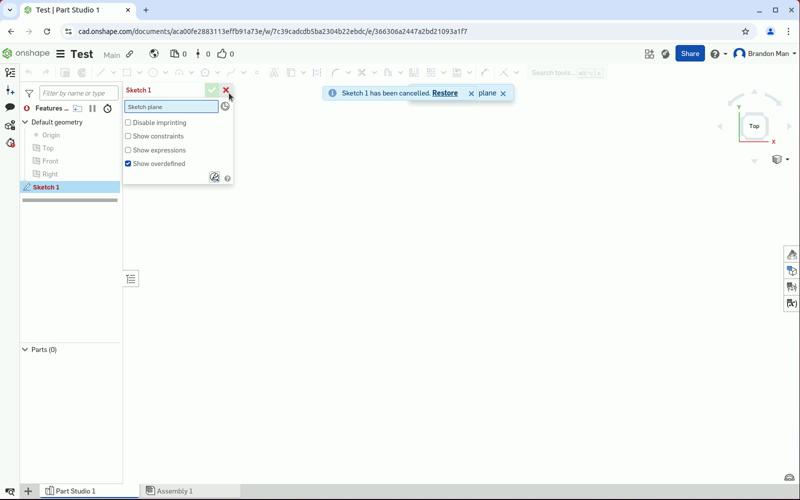
mouse_move(73, 150)
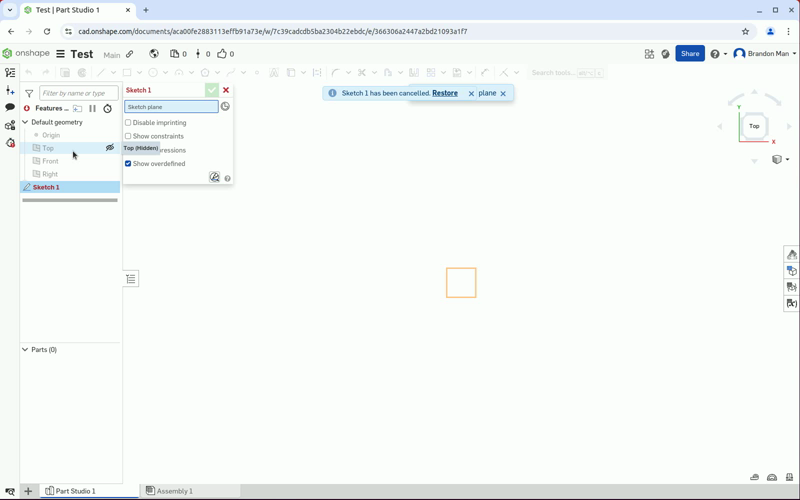
click(73, 150)
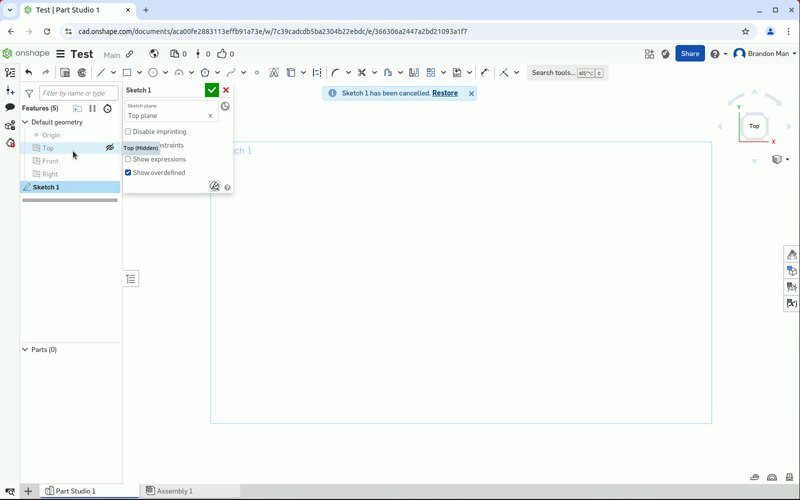
mouse_move(73, 352)
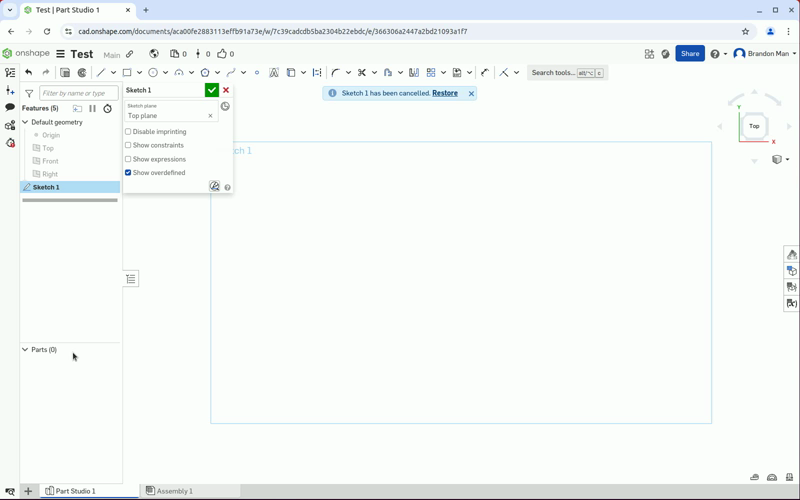
key(y)
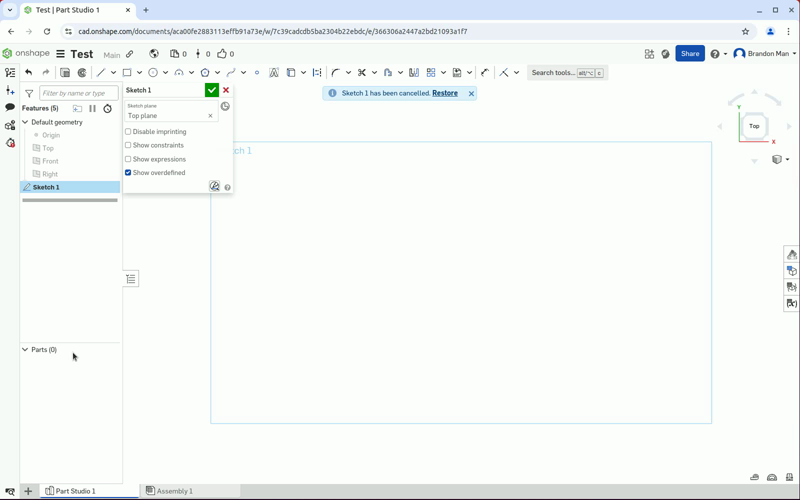
key(l)
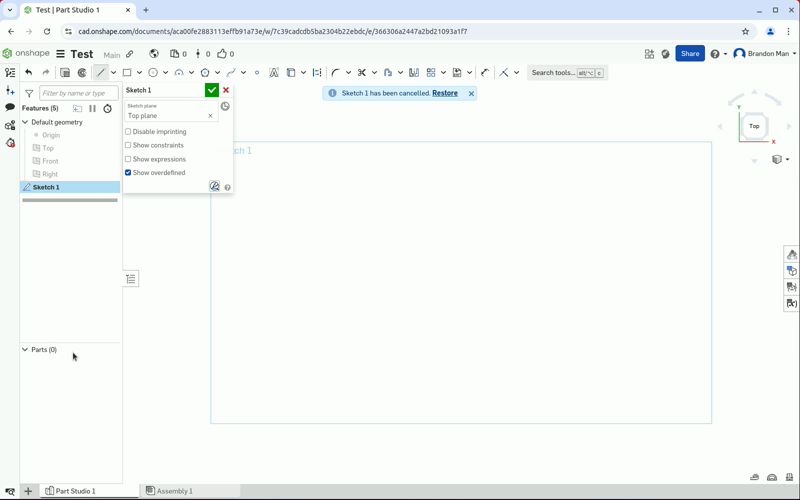
key_down(shift)
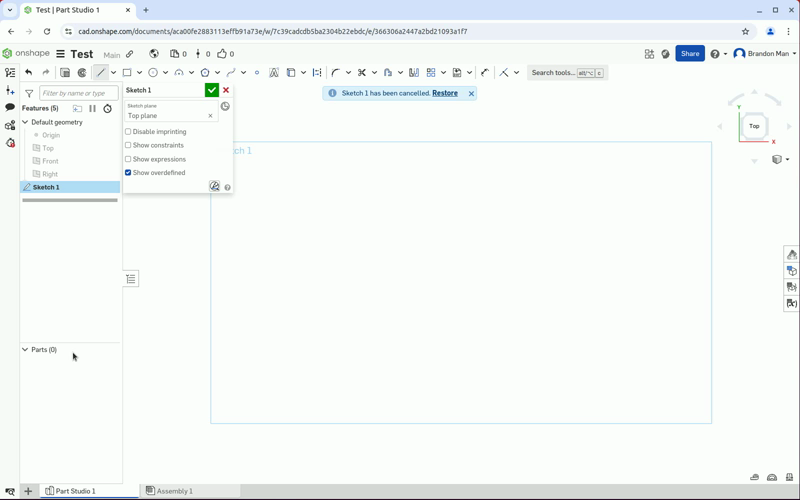
mouse_move(349, 282)
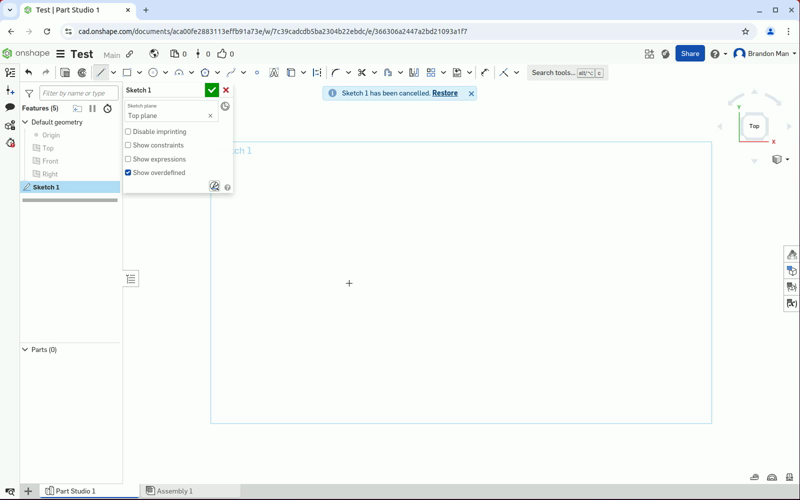
click(349, 282)
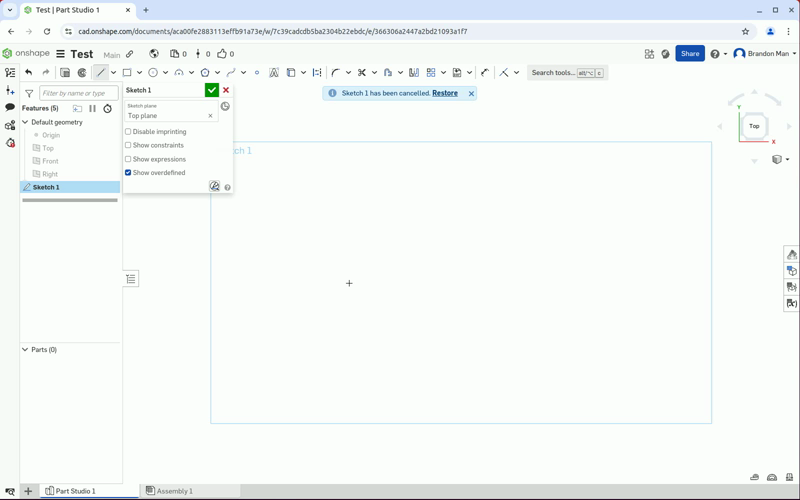
key_up(shift)
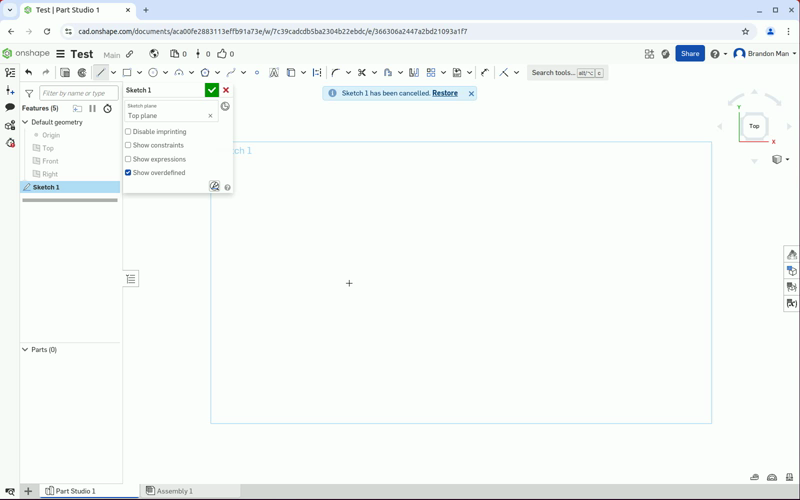
key_down(shift)
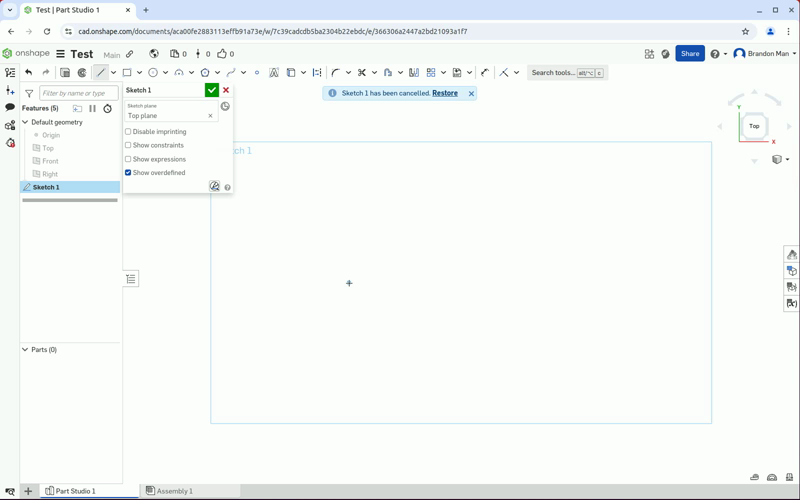
mouse_move(405, 378)
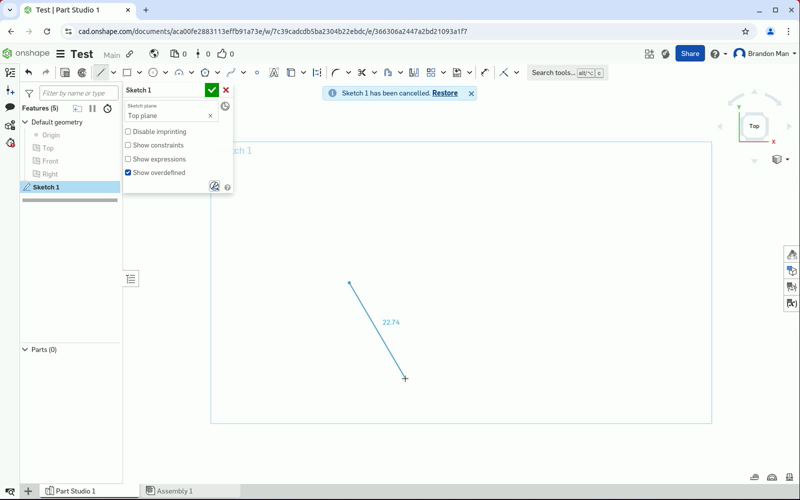
click(405, 378)
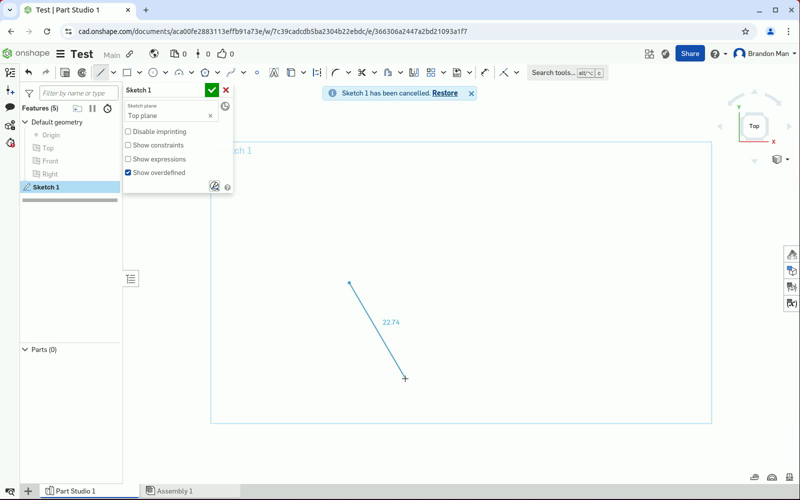
key_up(shift)
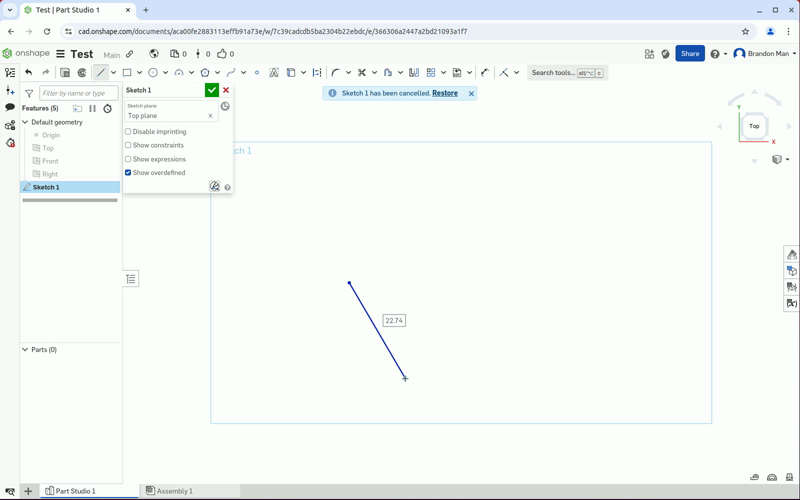
key_down(shift)
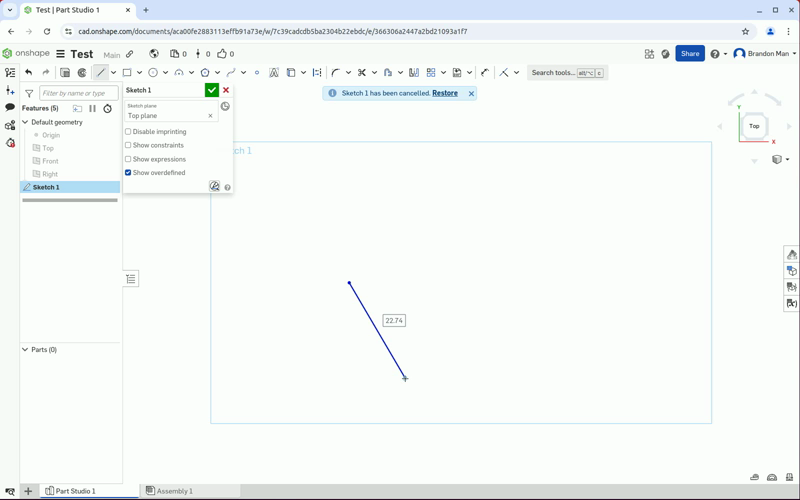
mouse_move(514, 378)
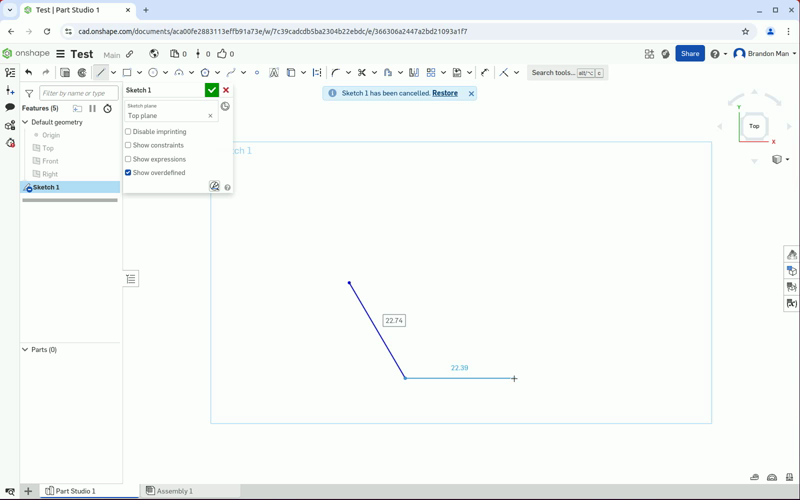
click(514, 378)
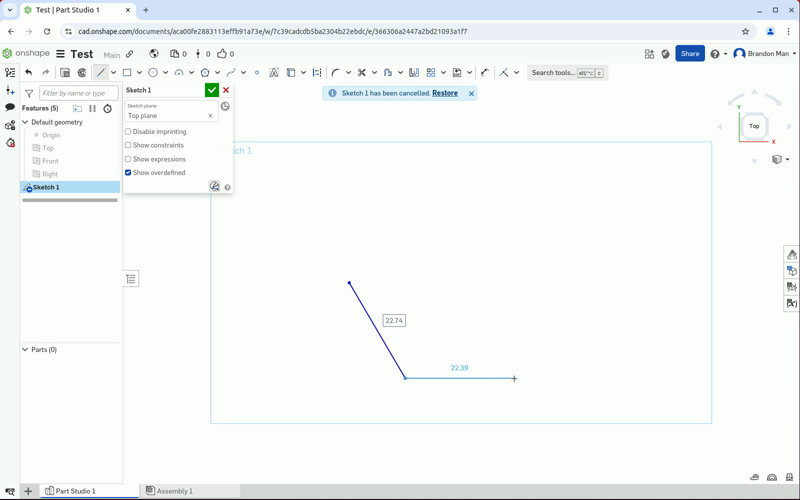
key_up(shift)
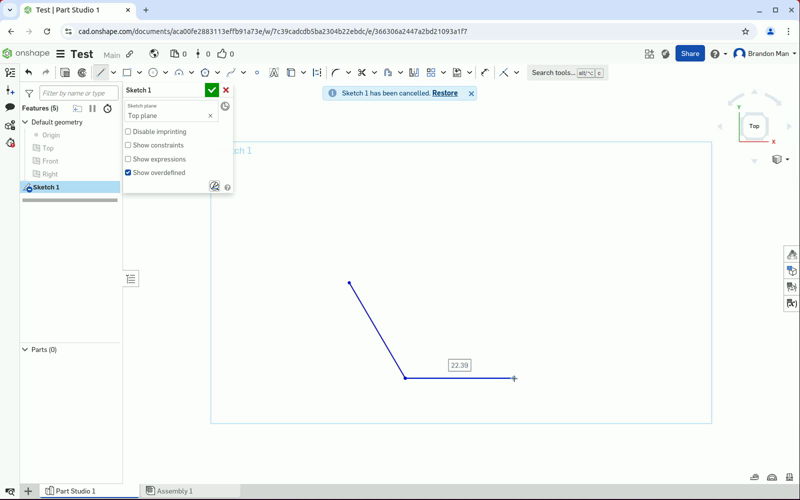
key_down(shift)
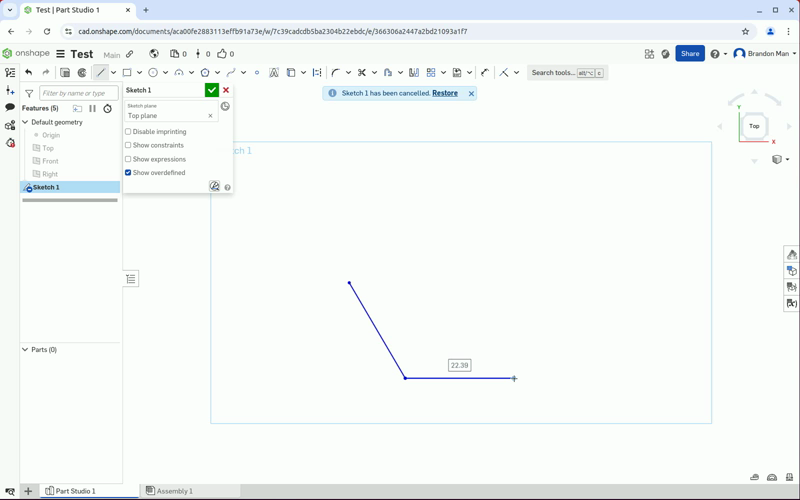
mouse_move(569, 282)
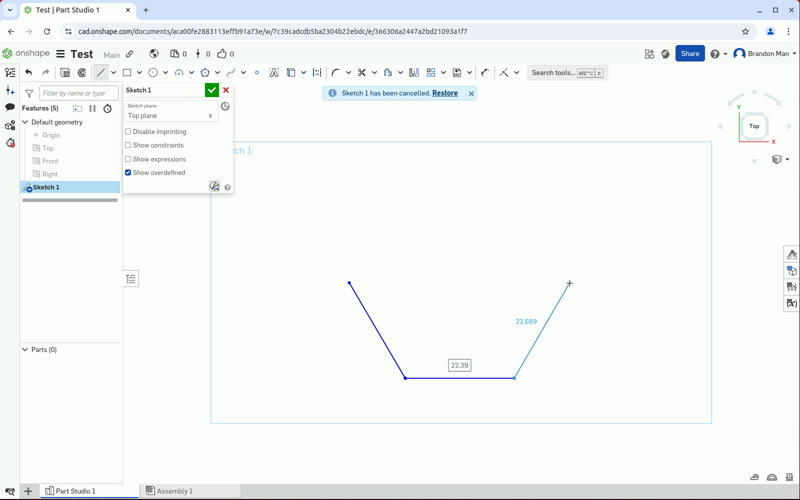
click(569, 282)
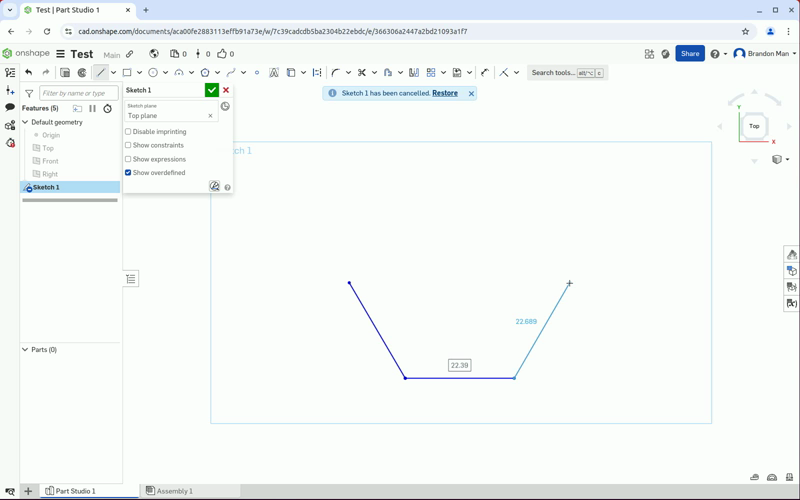
key_up(shift)
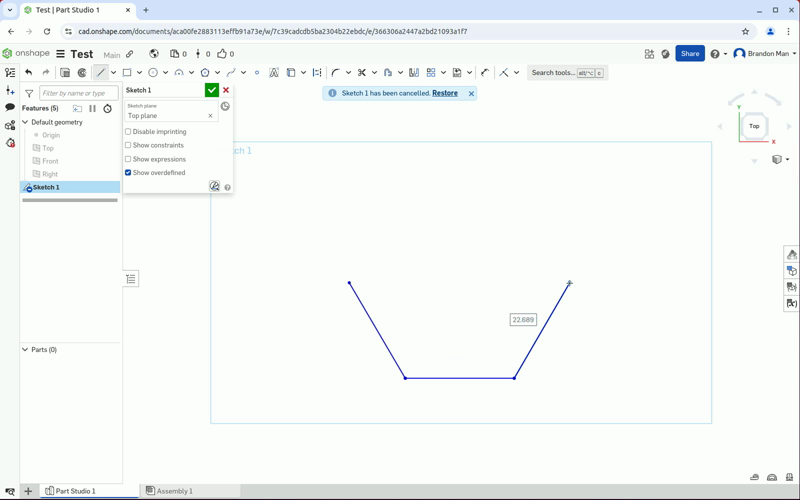
key_down(shift)
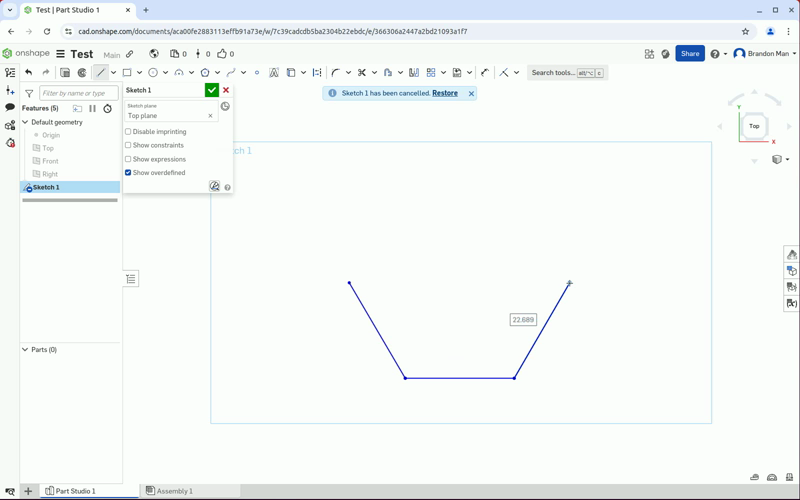
mouse_move(514, 187)
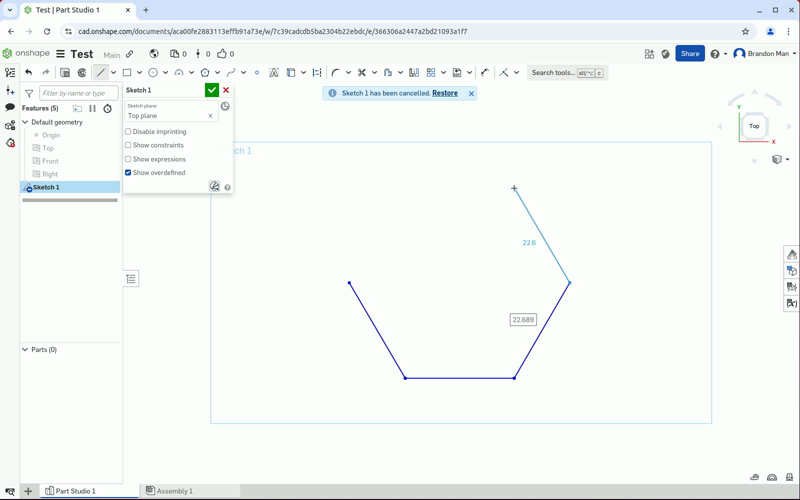
click(514, 187)
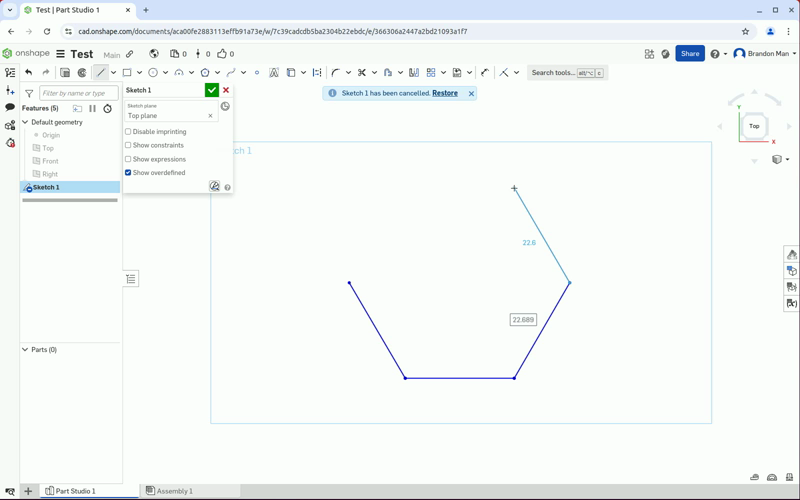
key_up(shift)
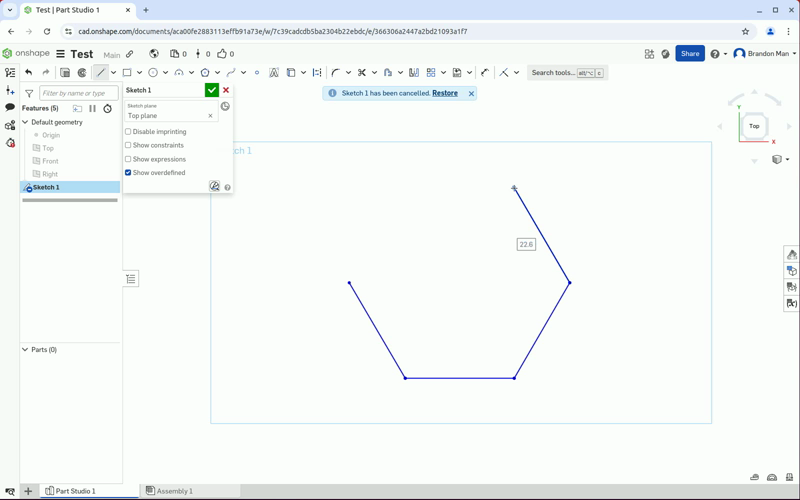
key_down(shift)
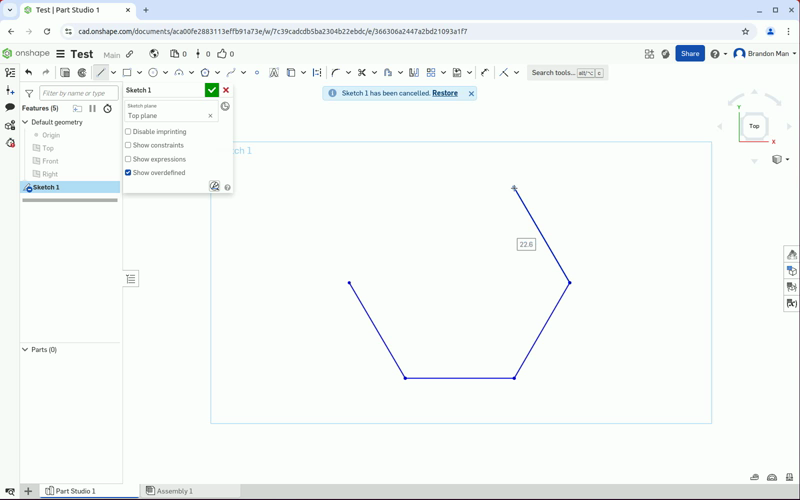
mouse_move(405, 187)
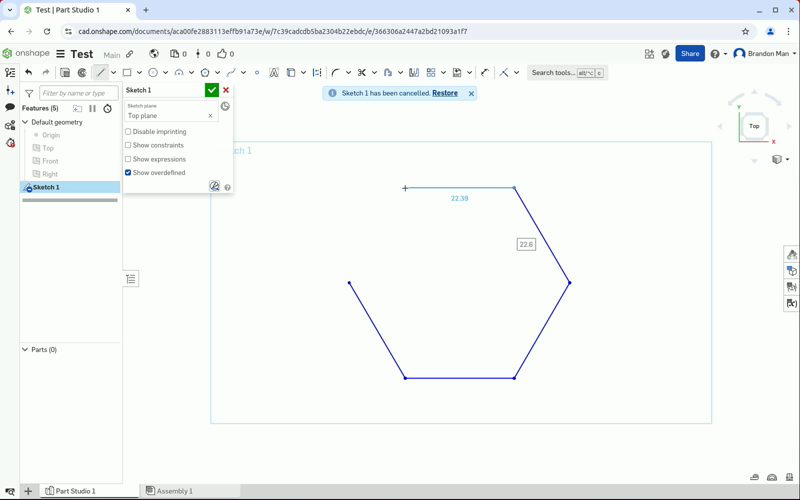
click(405, 187)
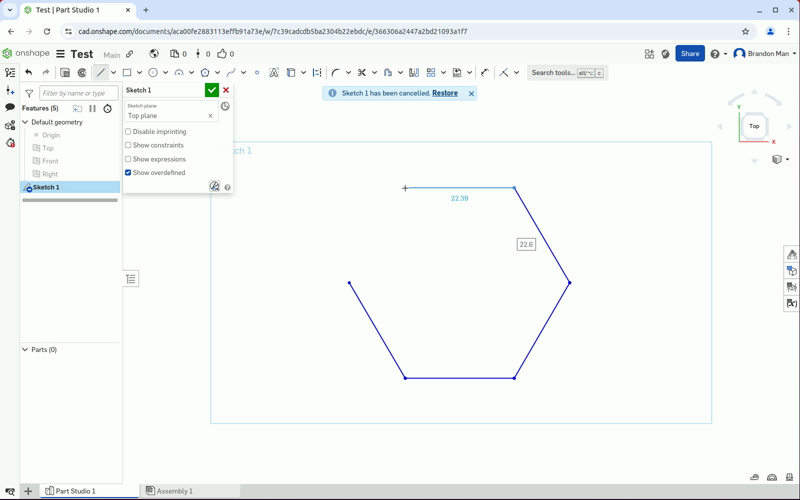
key_up(shift)
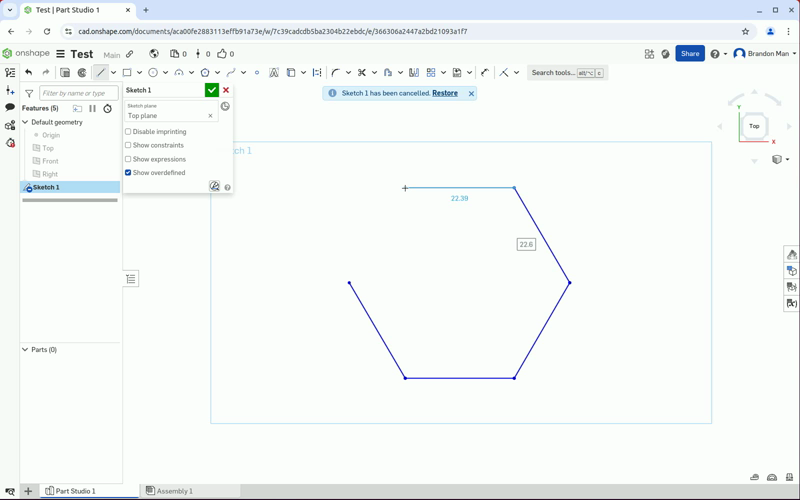
key_down(shift)
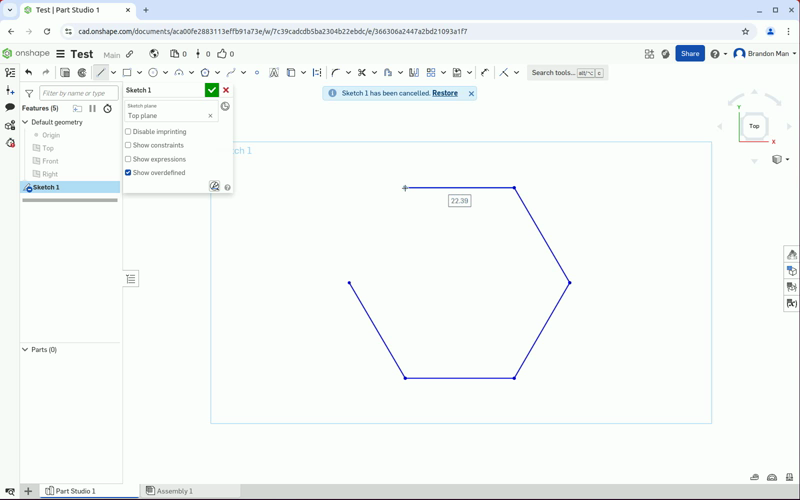
mouse_move(349, 282)
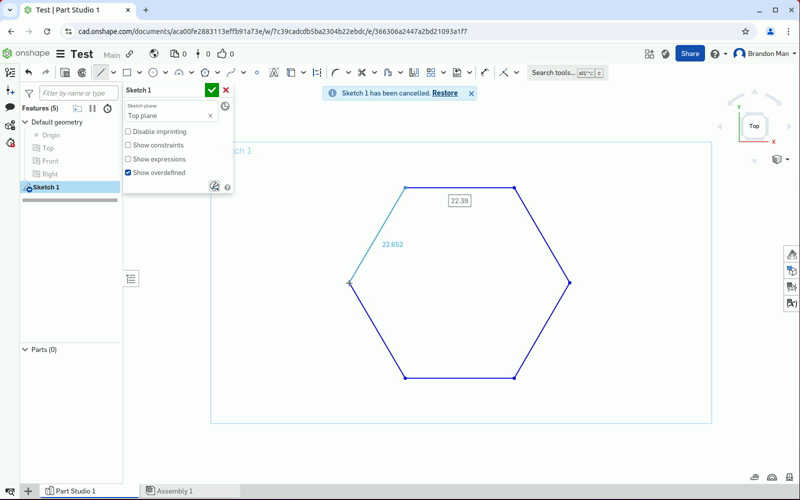
key_up(shift)
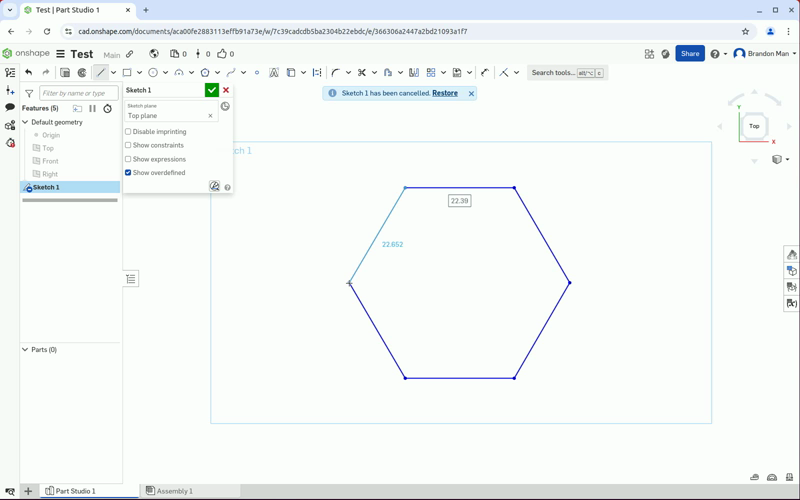
click(349, 282)
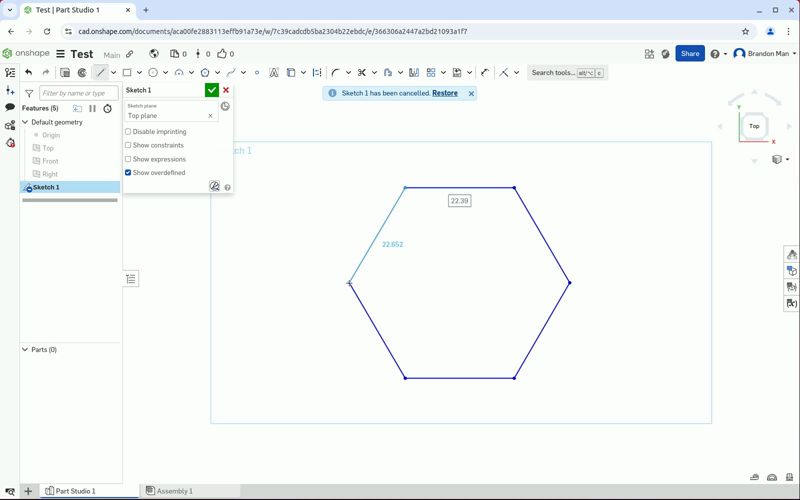
key(esc)
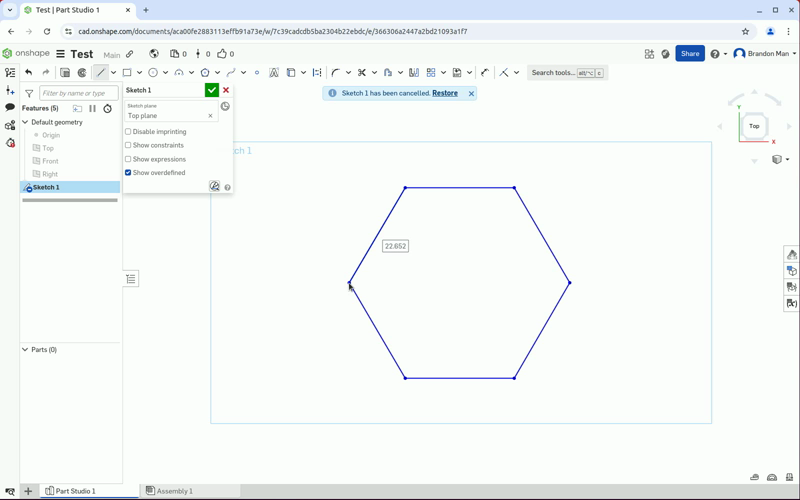
mouse_move(409, 250)
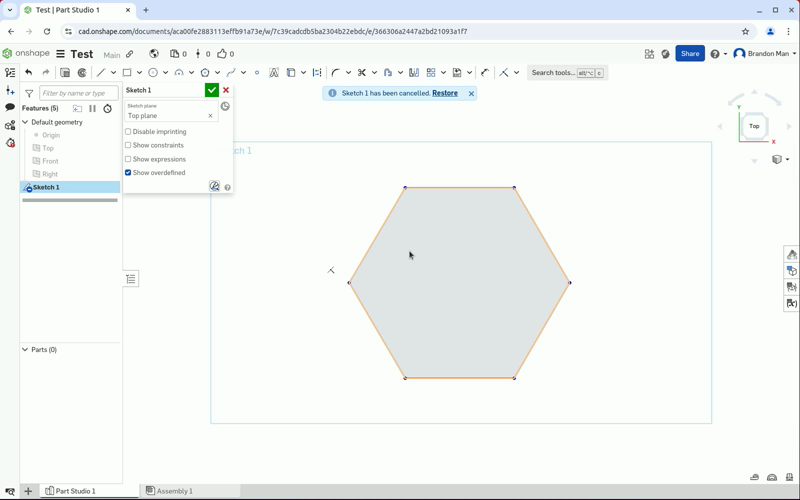
click(409, 250)
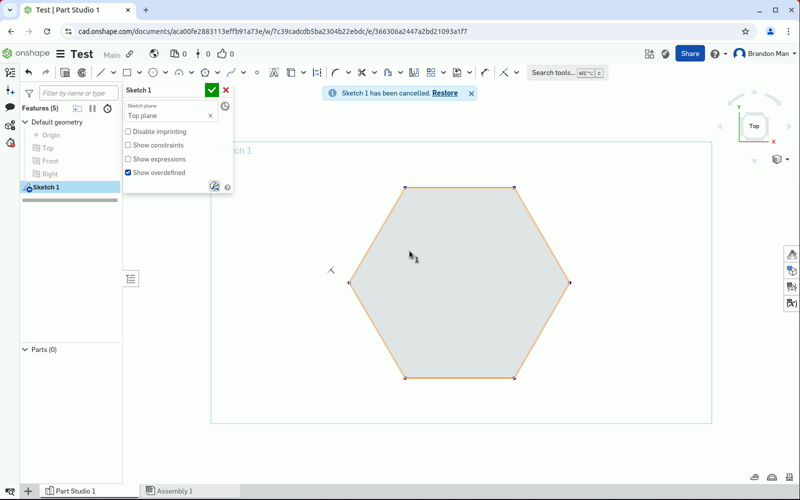
mouse_move(73, 352)
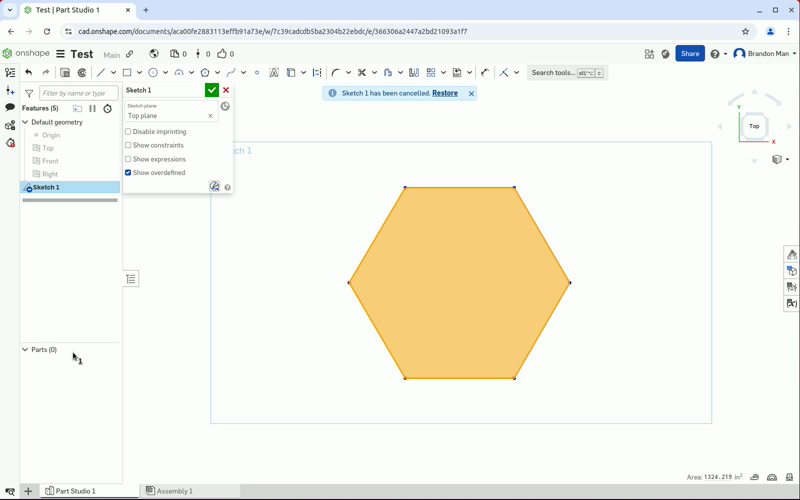
key(shift+y)
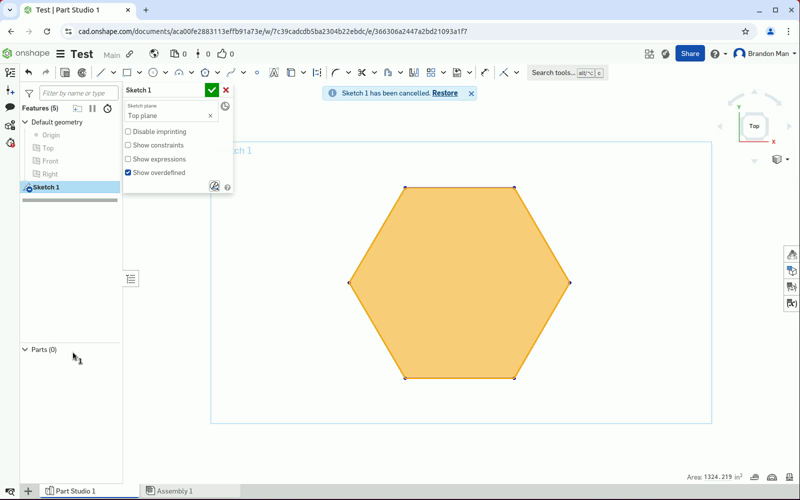
key(shift+e)
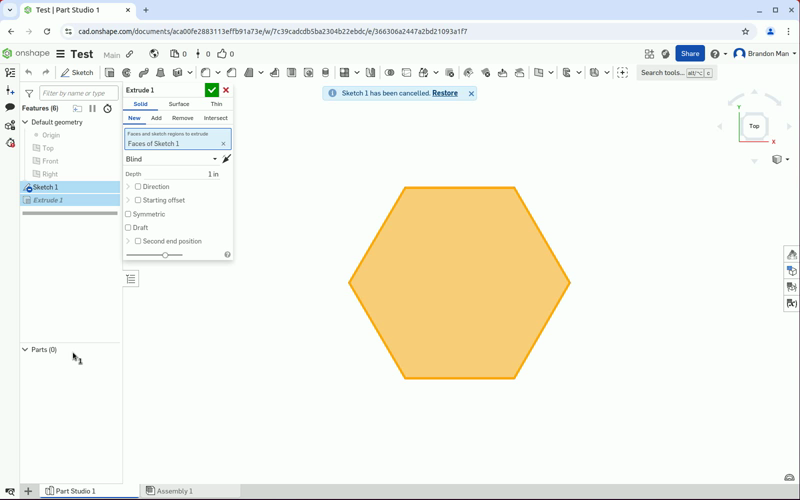
mouse_move(143, 106)
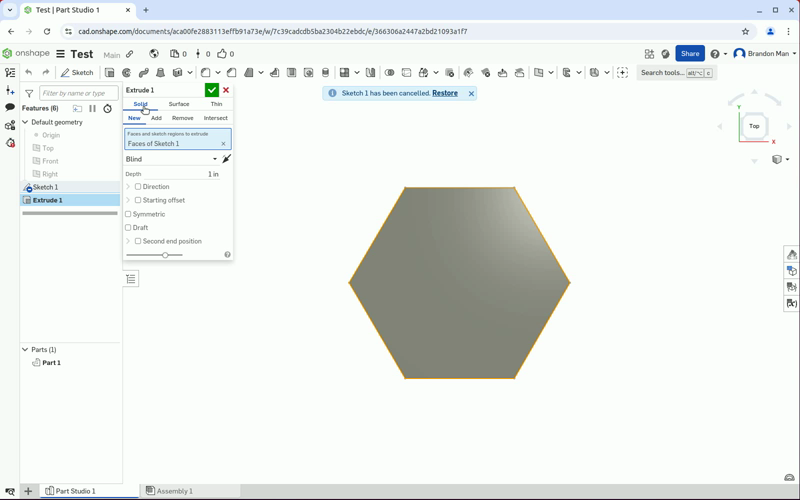
click(143, 106)
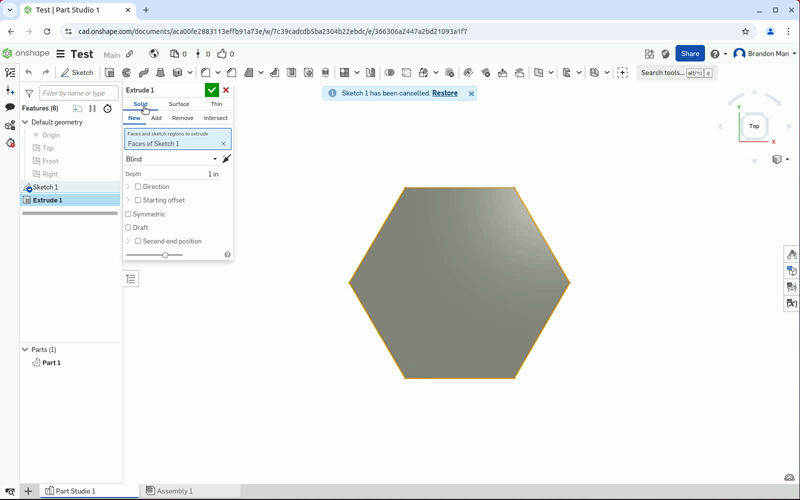
mouse_move(137, 120)
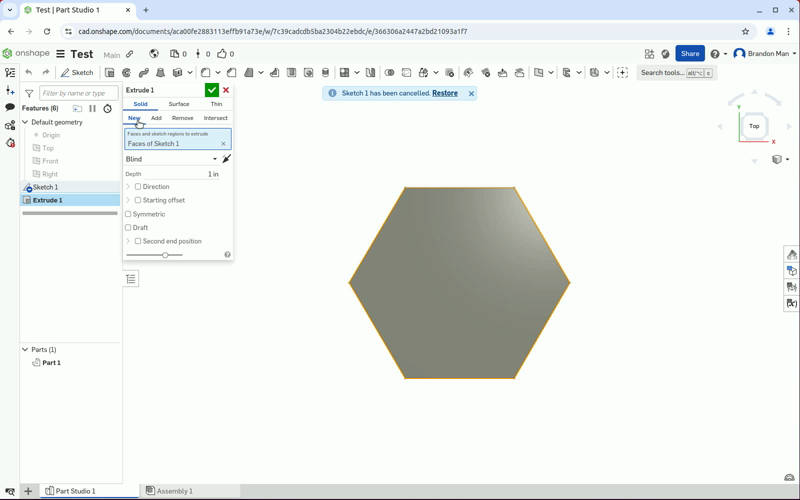
click(137, 120)
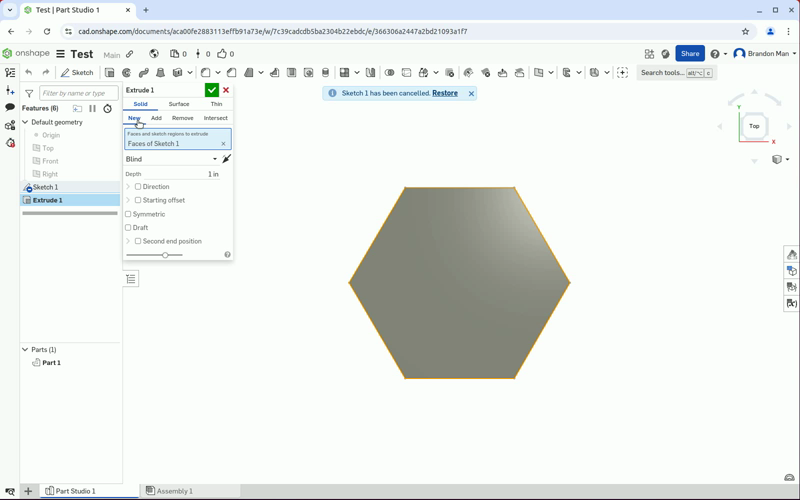
key(tab, 4)
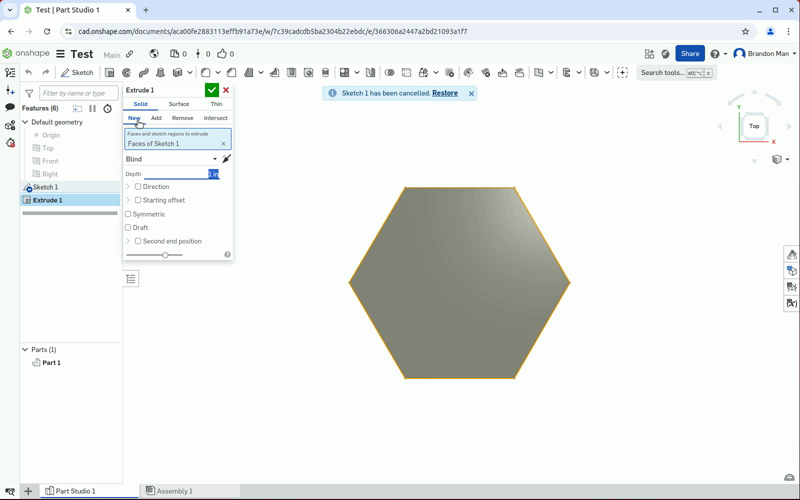
text(15.405)
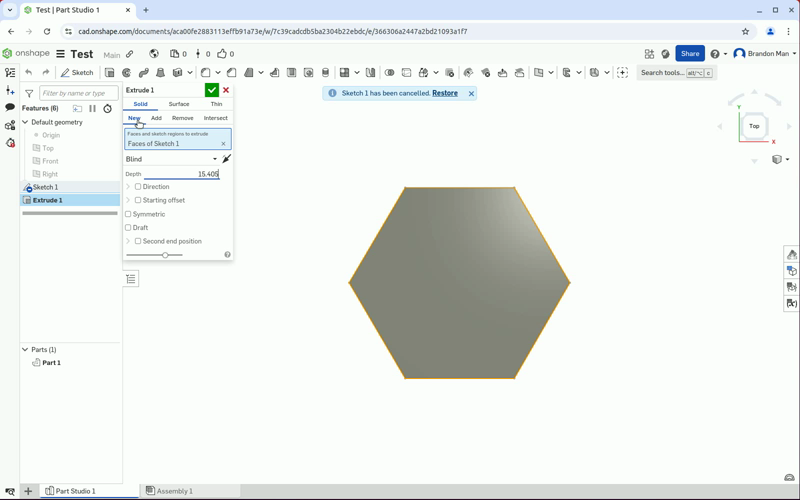
key(enter)
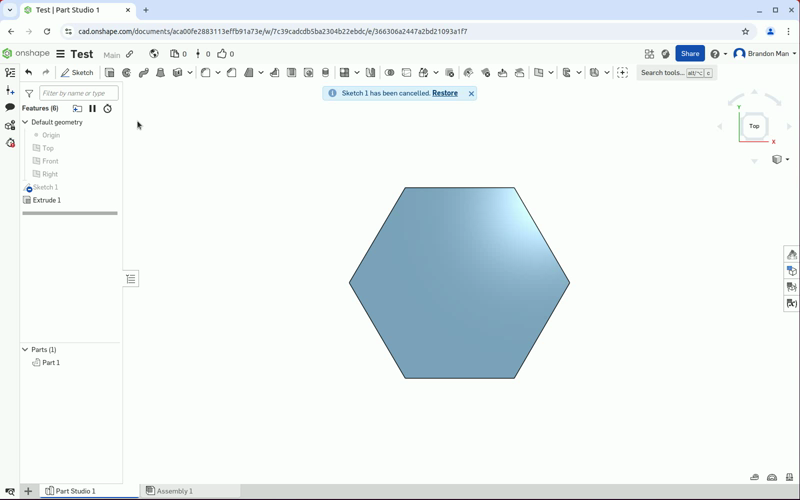
key(shift+h)
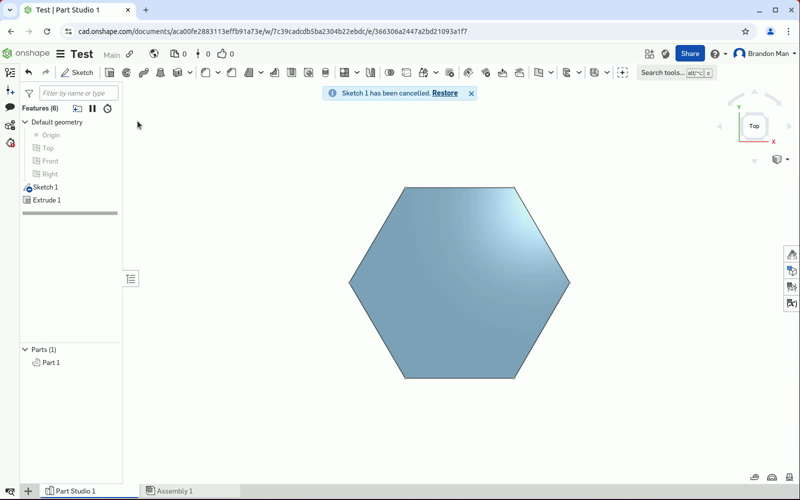
key(shift+h)
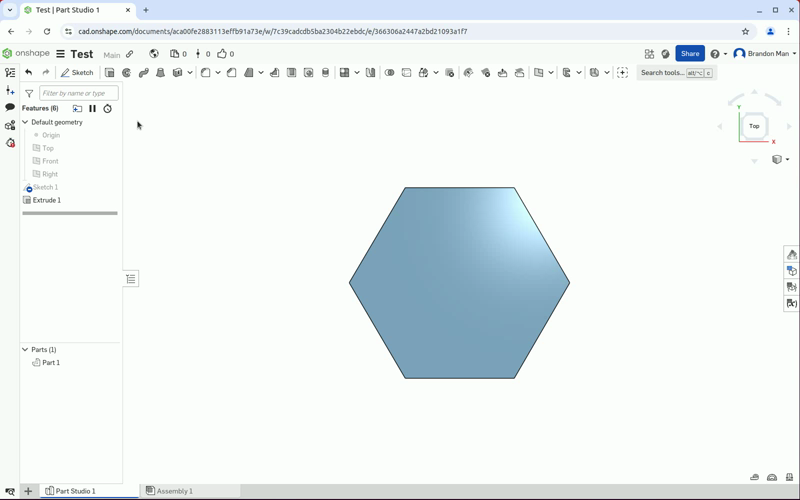
mouse_move(73, 189)
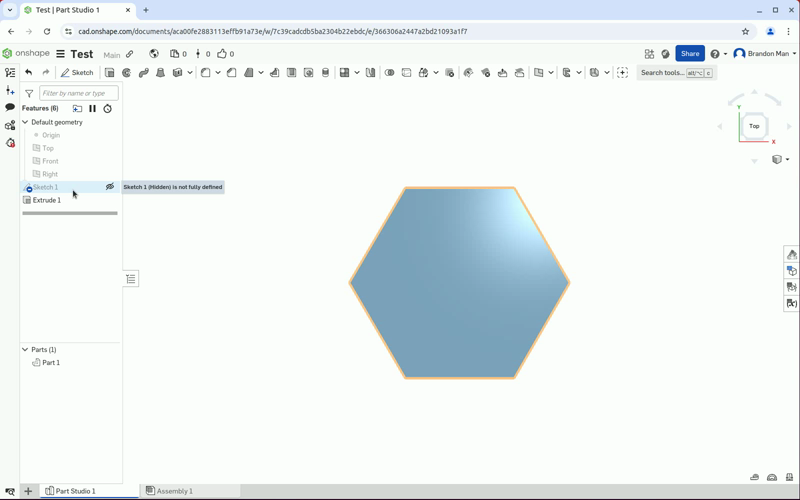
click(73, 189)
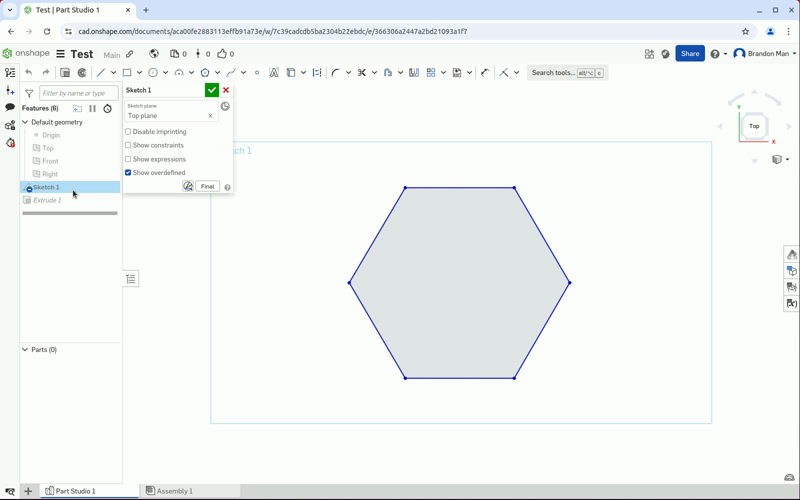
mouse_move(229, 92)
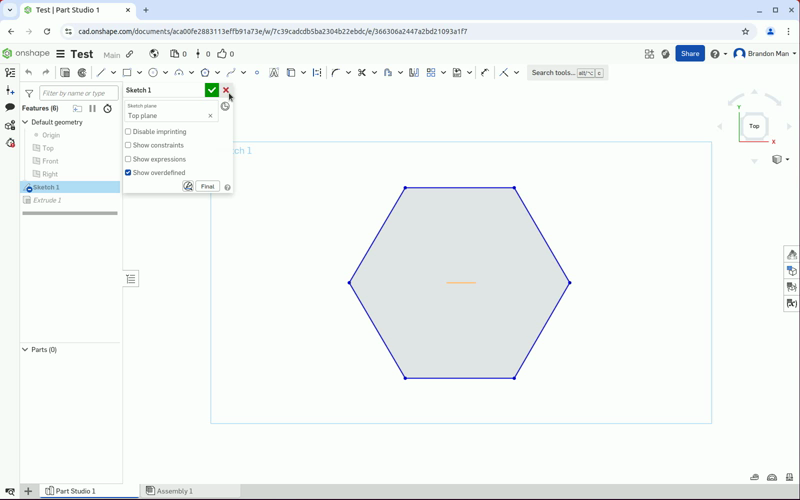
click(229, 92)
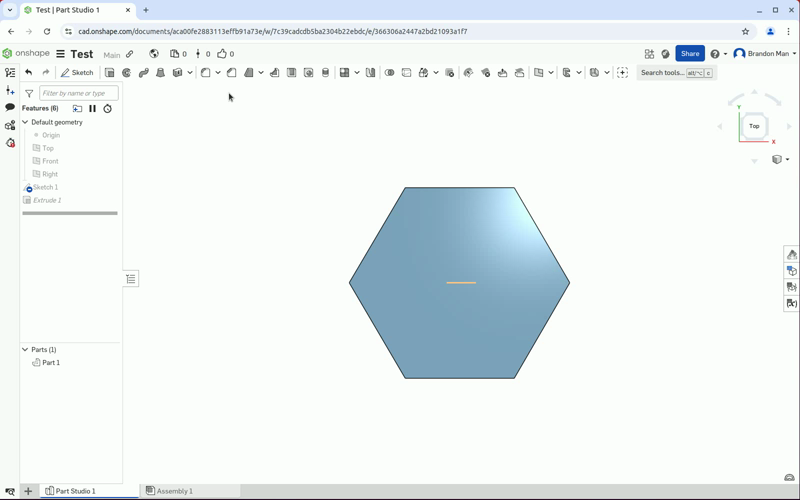
mouse_move(541, 75)
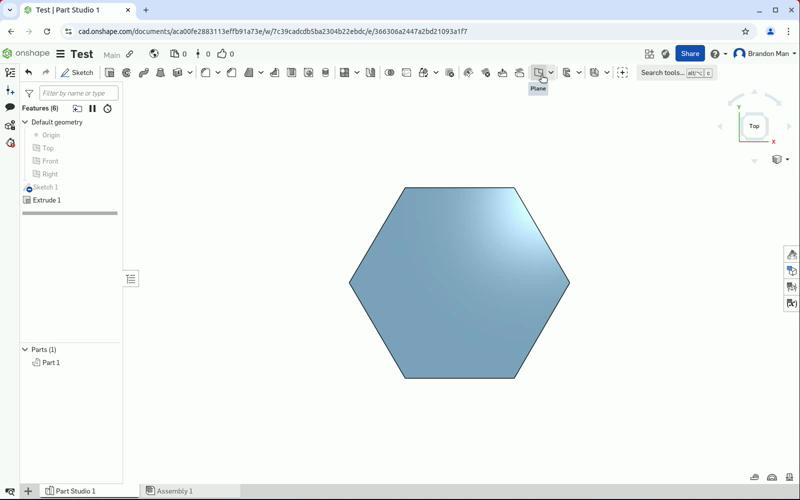
click(541, 75)
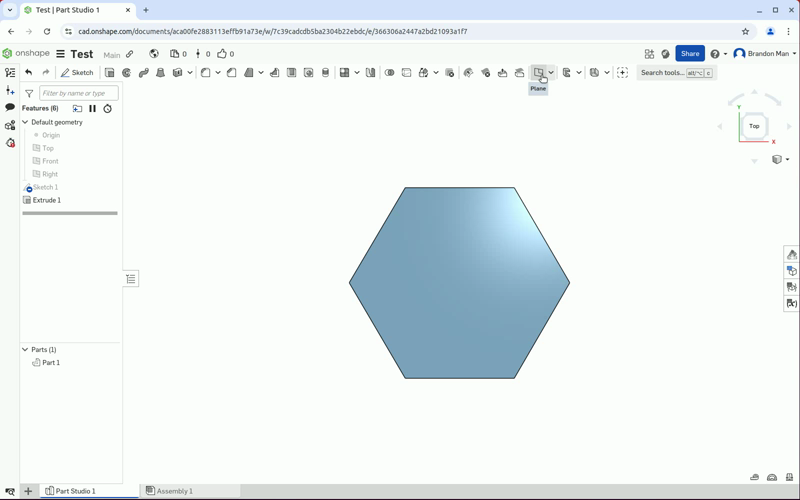
mouse_move(73, 150)
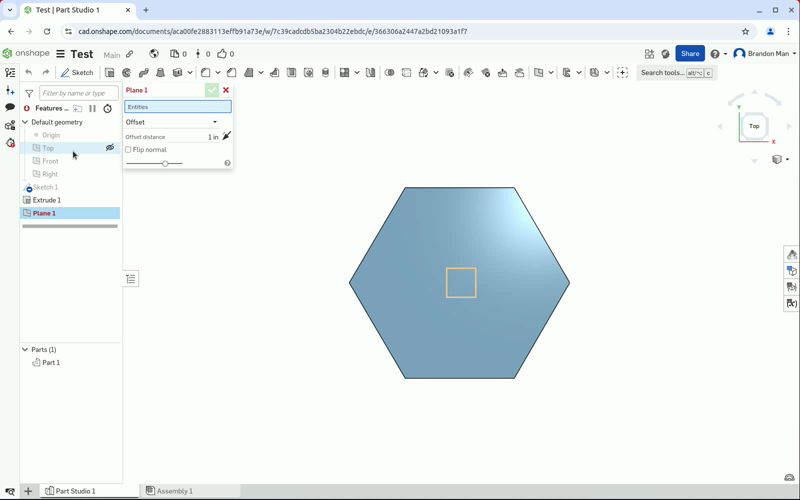
click(73, 150)
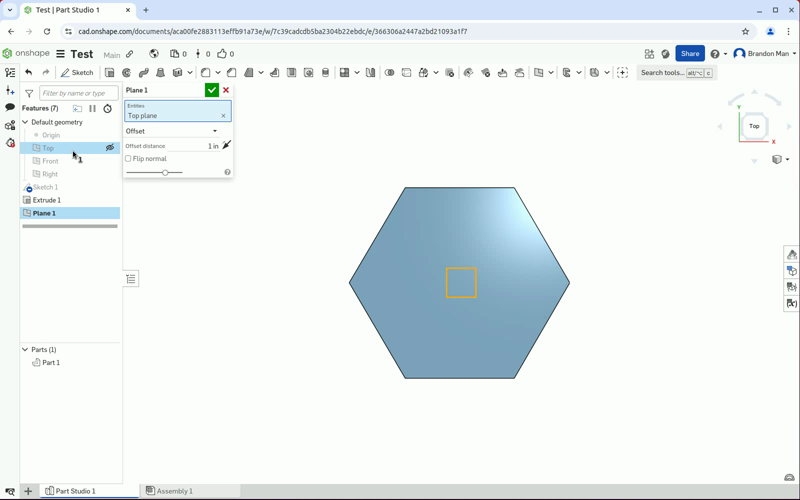
key(tab, 2)
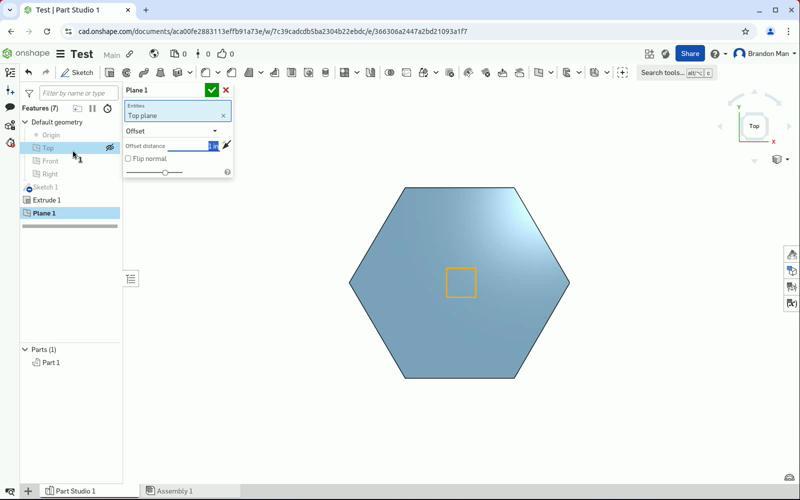
text(15.405)
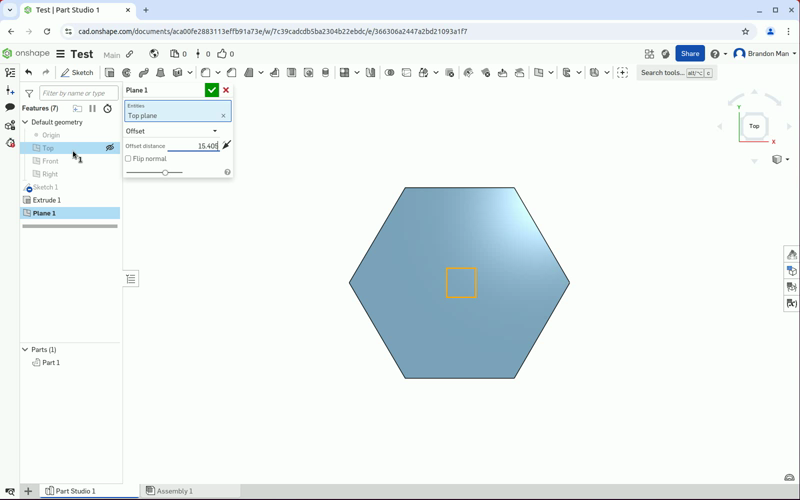
key(enter, 2)
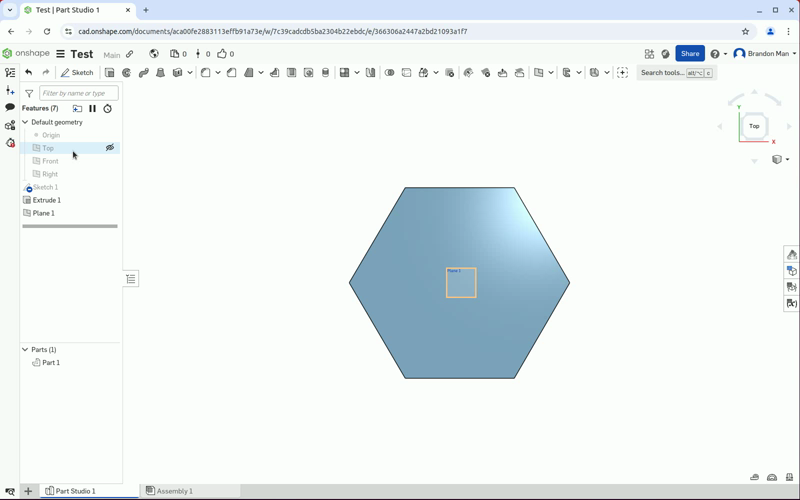
key(shift+s)
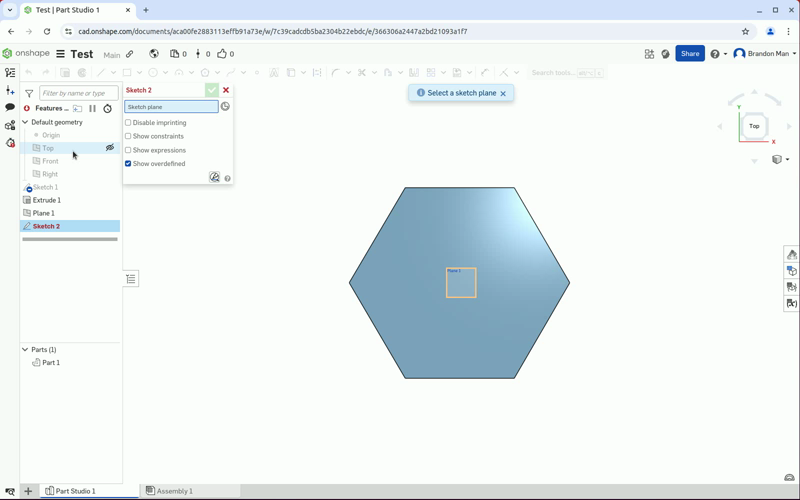
mouse_move(73, 215)
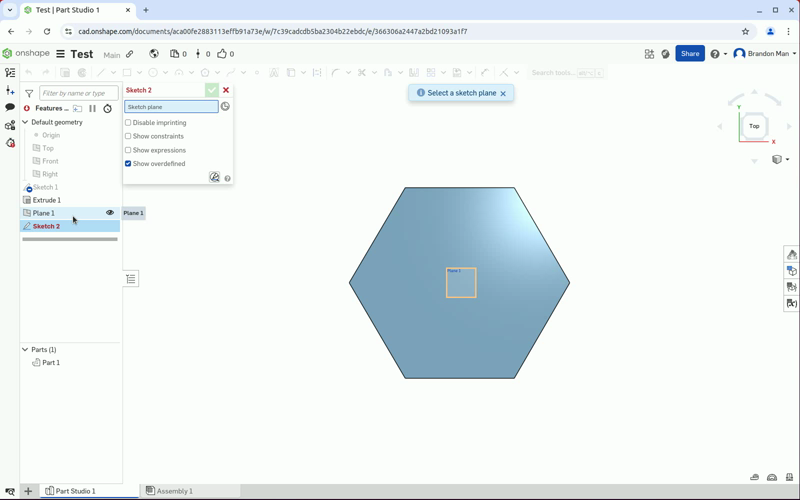
click(73, 215)
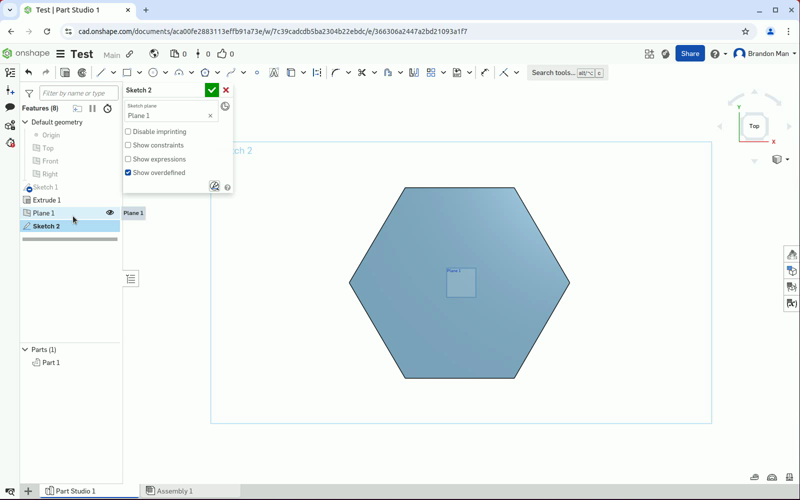
mouse_move(73, 352)
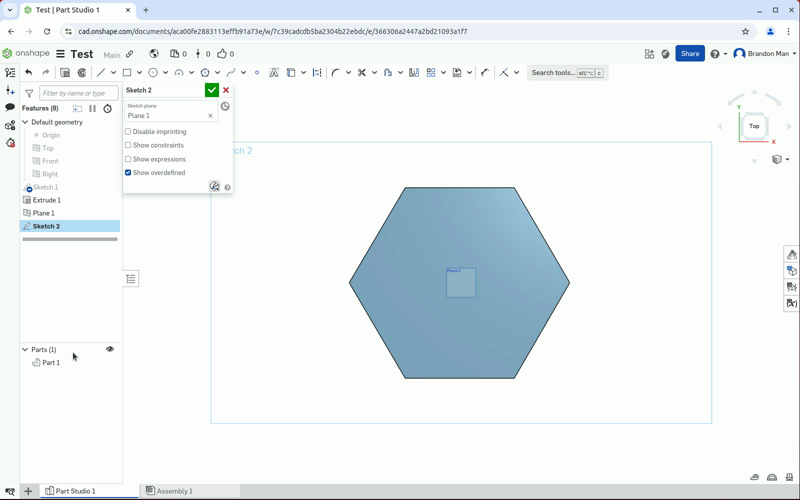
key(y)
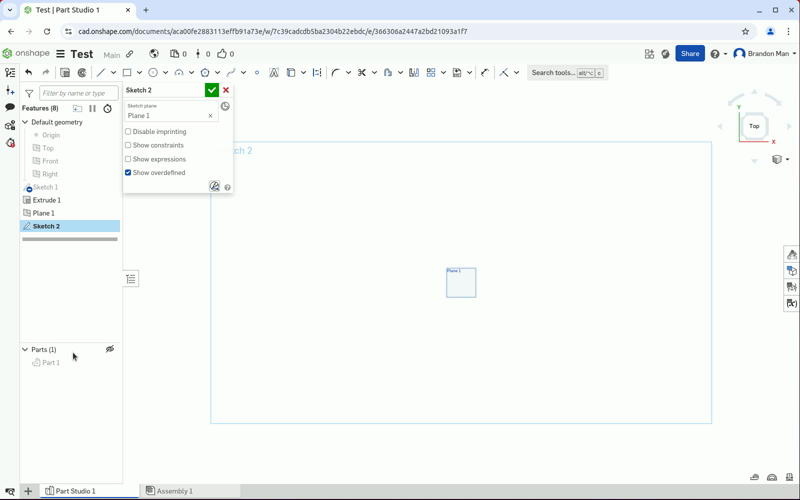
key(c)
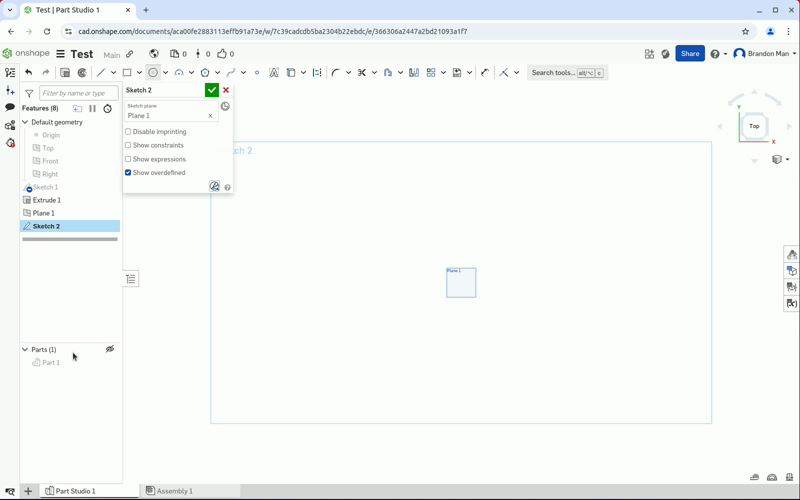
key_down(shift)
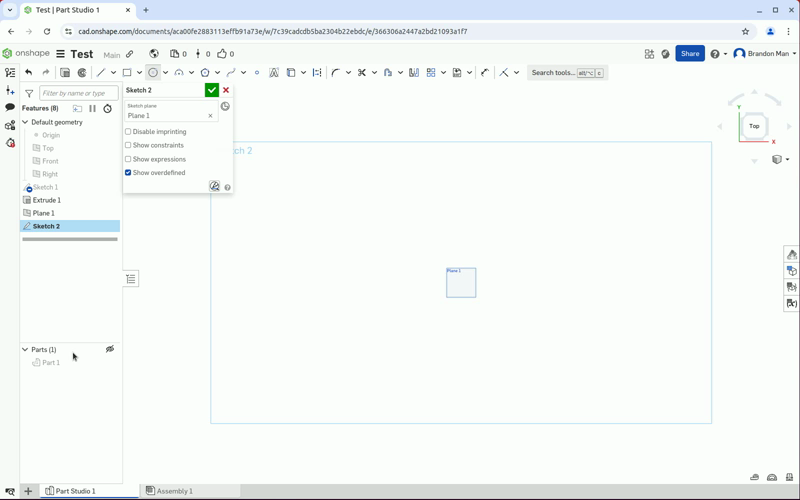
mouse_move(461, 282)
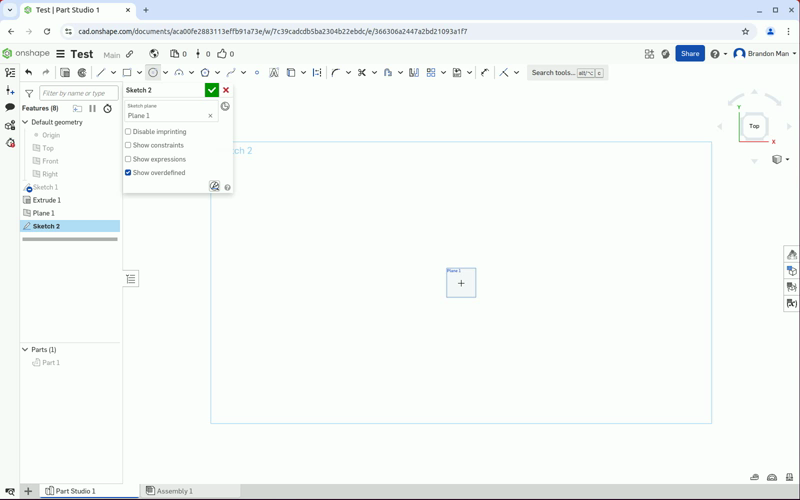
click(461, 282)
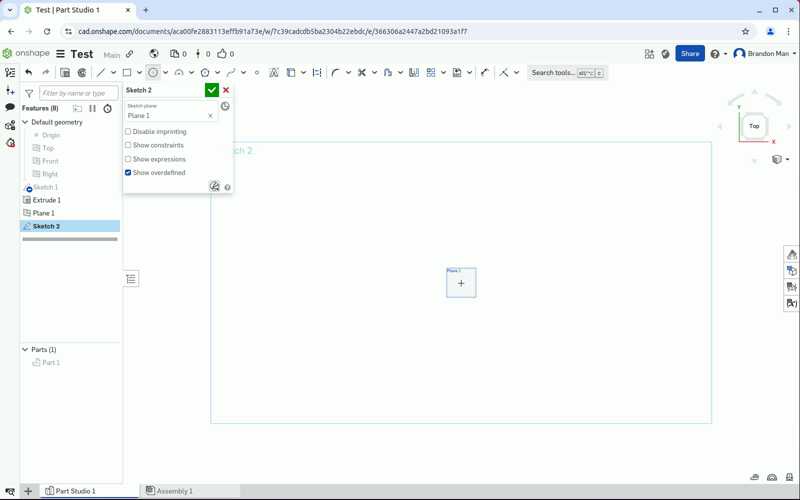
key_up(shift)
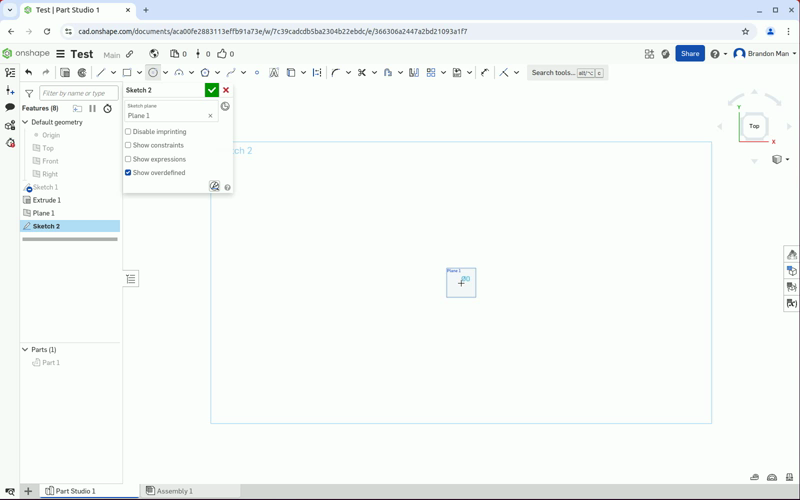
mouse_move(552, 282)
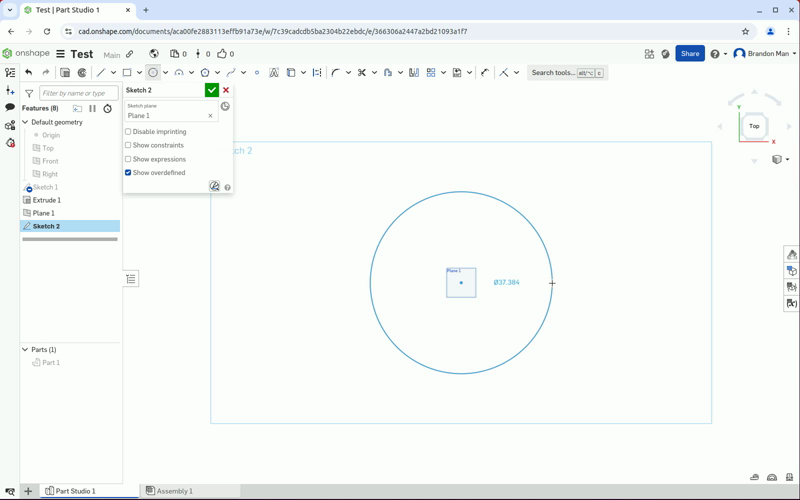
click(552, 282)
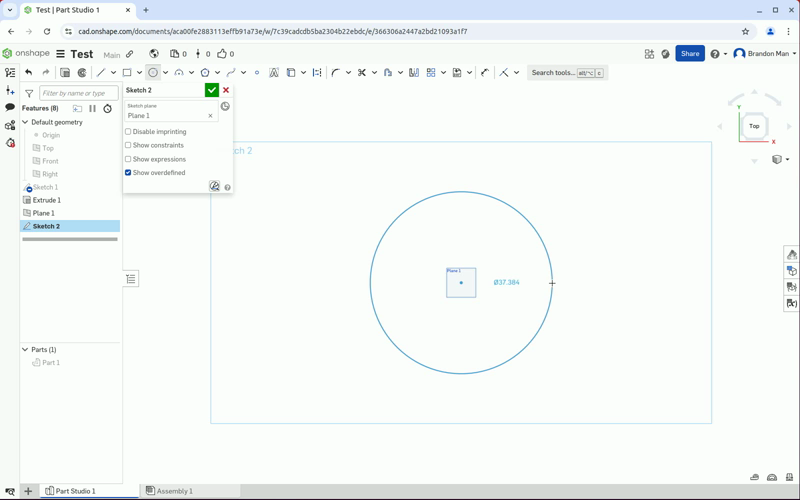
key(esc)
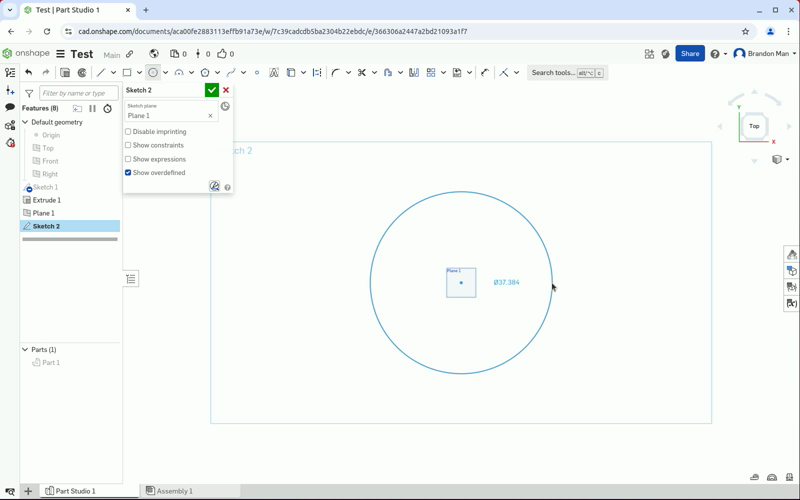
mouse_move(452, 241)
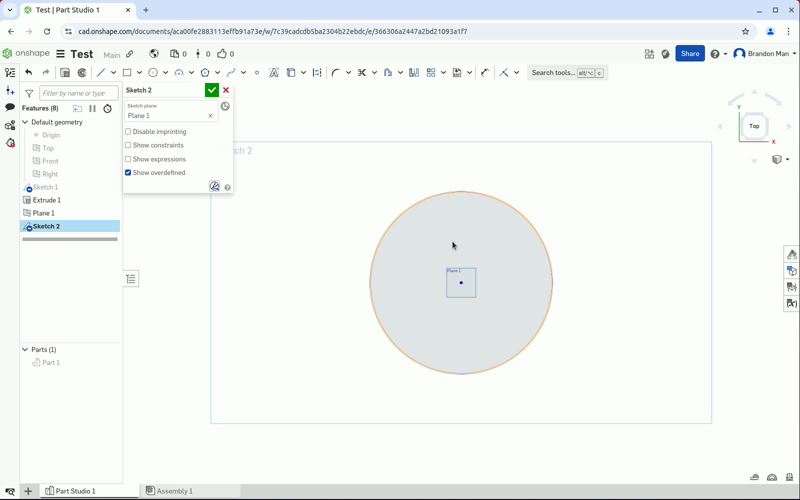
click(452, 241)
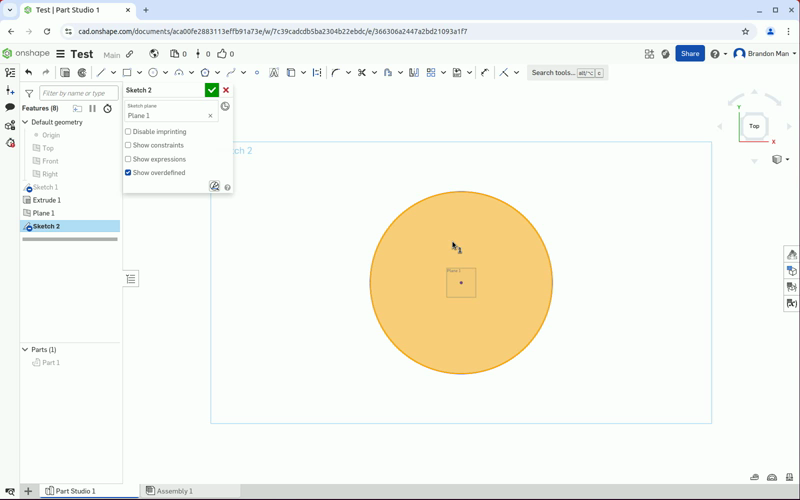
mouse_move(73, 352)
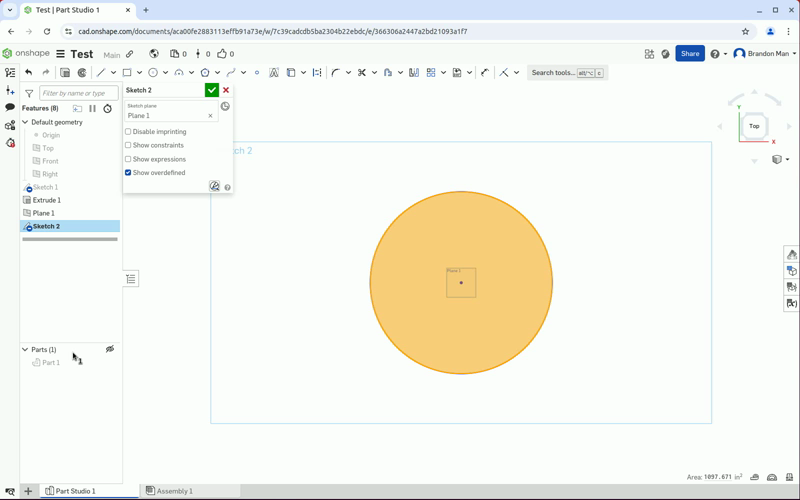
key(shift+y)
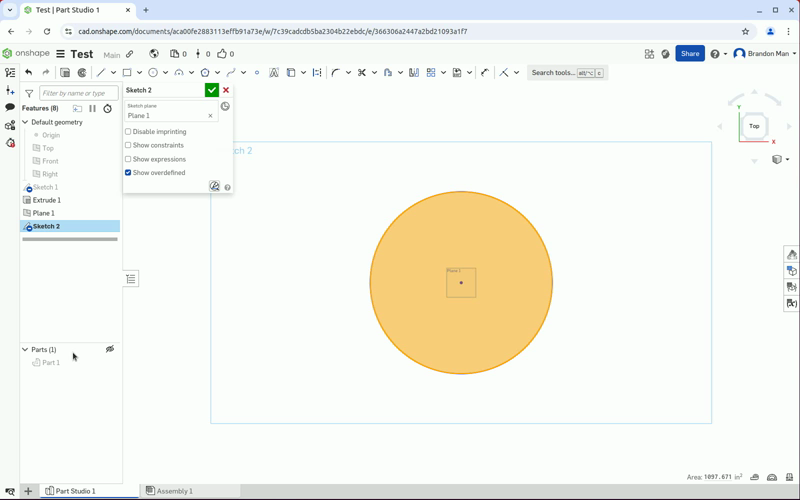
key(shift+e)
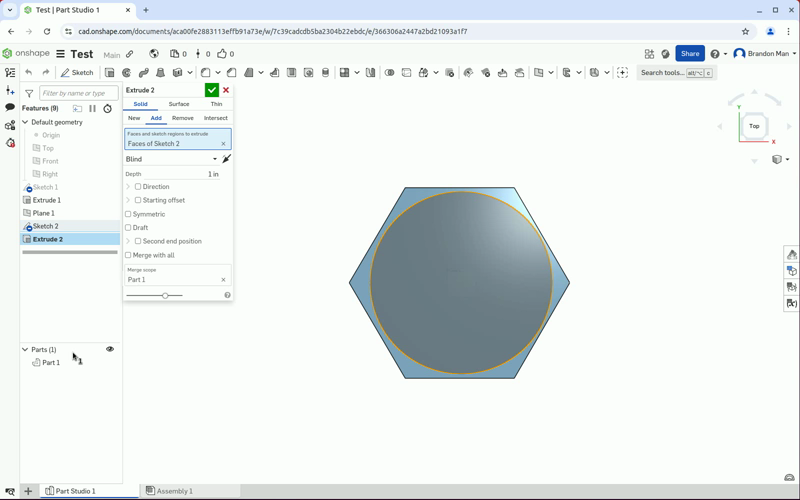
mouse_move(143, 106)
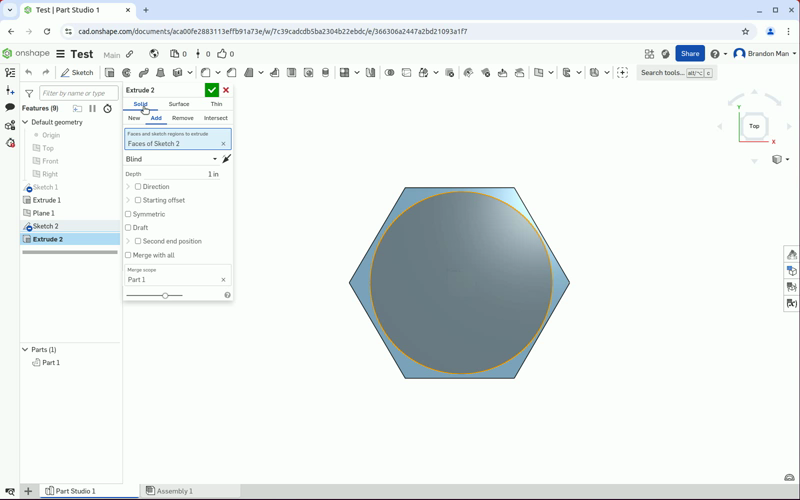
click(143, 106)
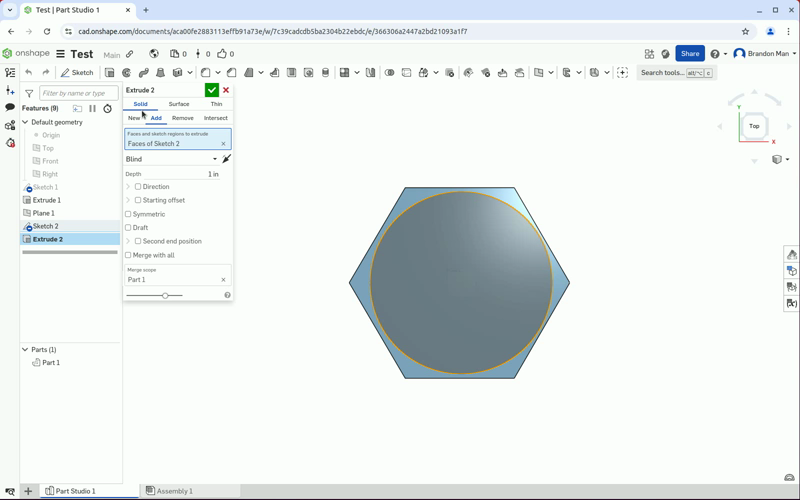
mouse_move(137, 120)
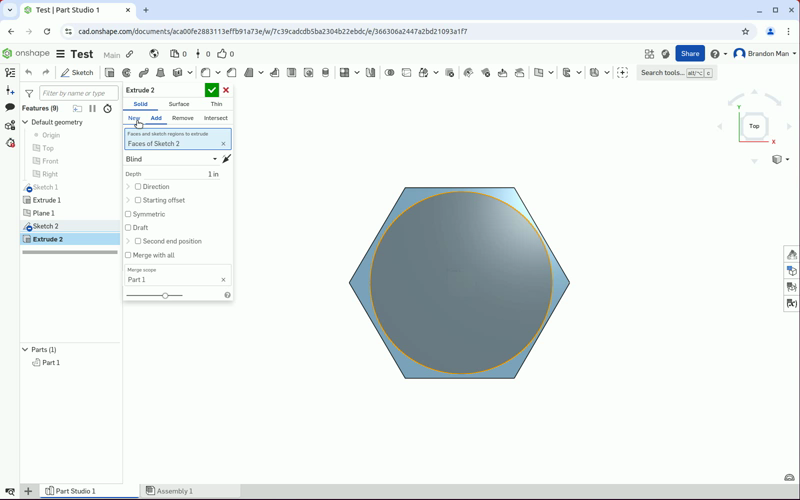
click(137, 120)
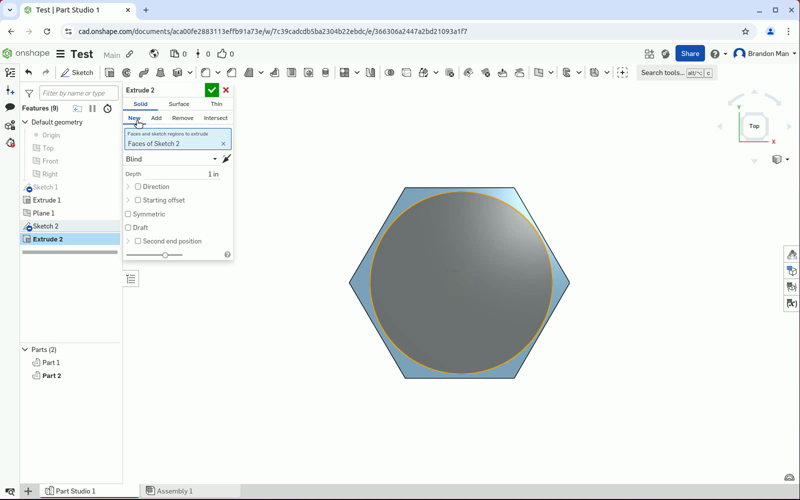
key(tab, 4)
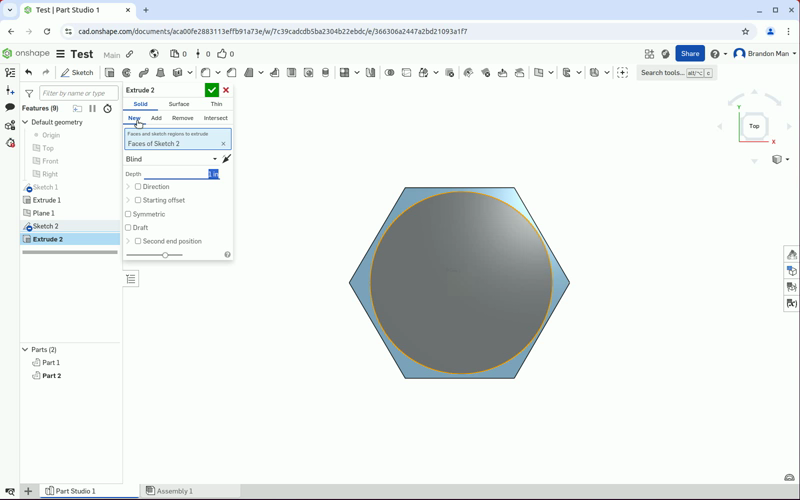
text(7.703)
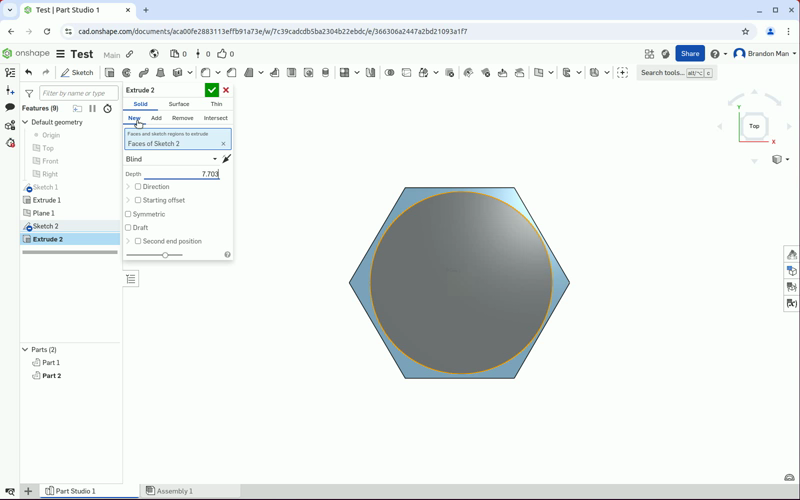
key(enter)
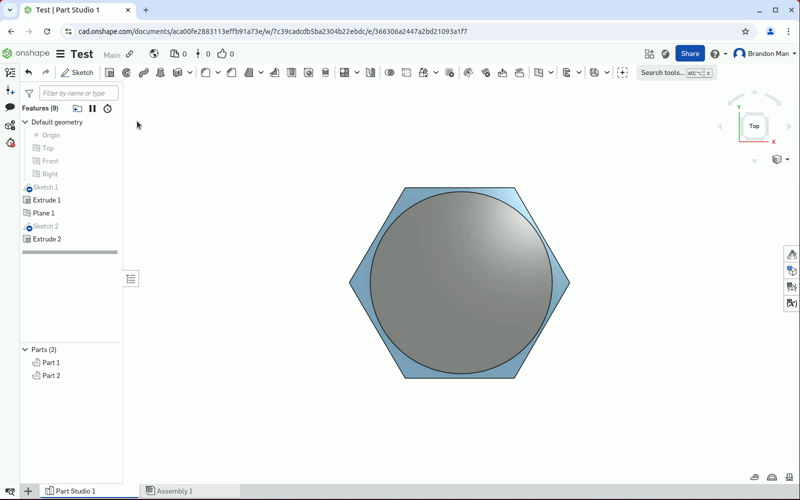
key(shift+h)
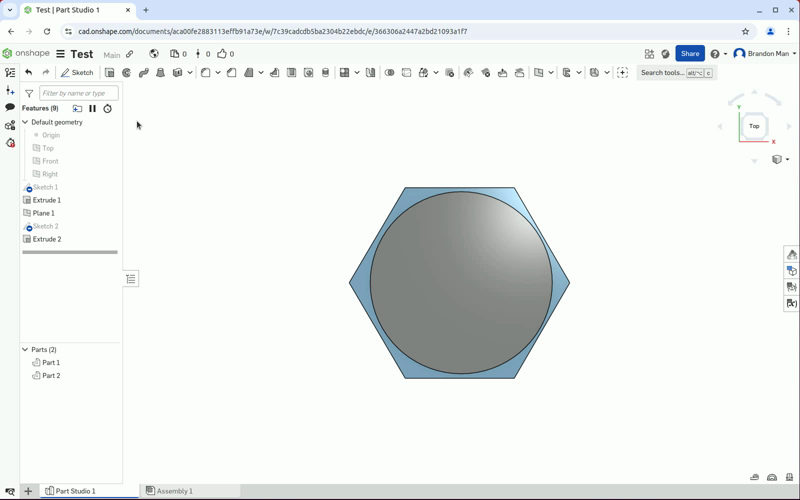
key(shift+h)
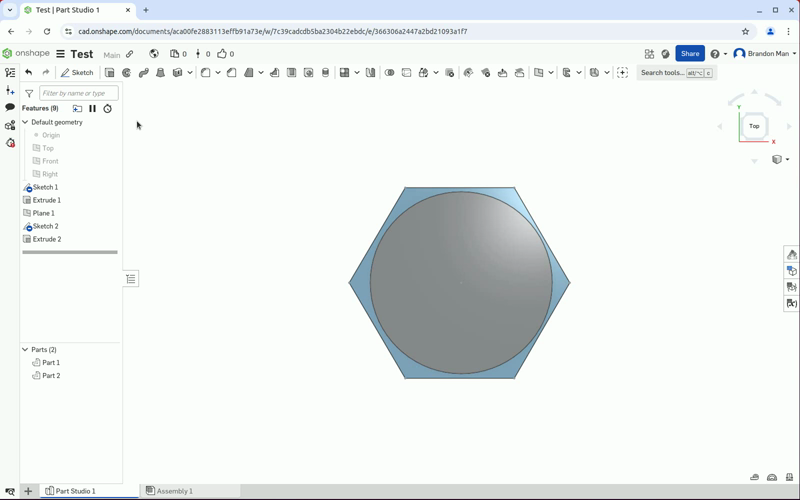
key(shift+7)
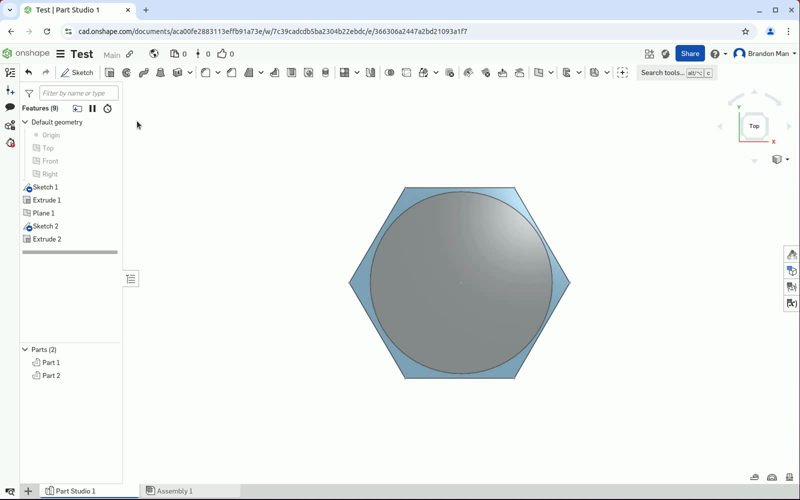
key(up, 3)
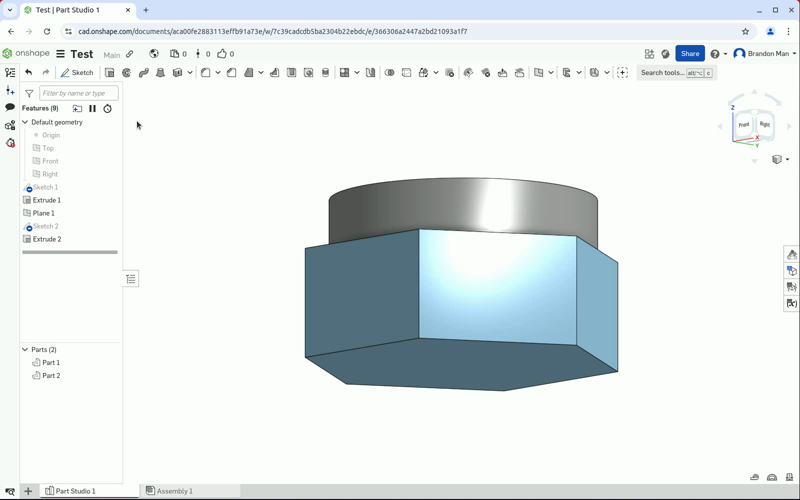
key(left, 3)
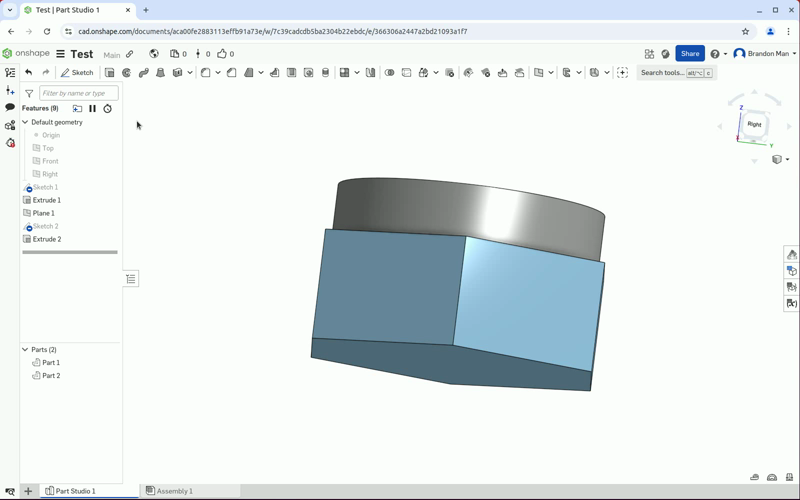
key(right, 3)
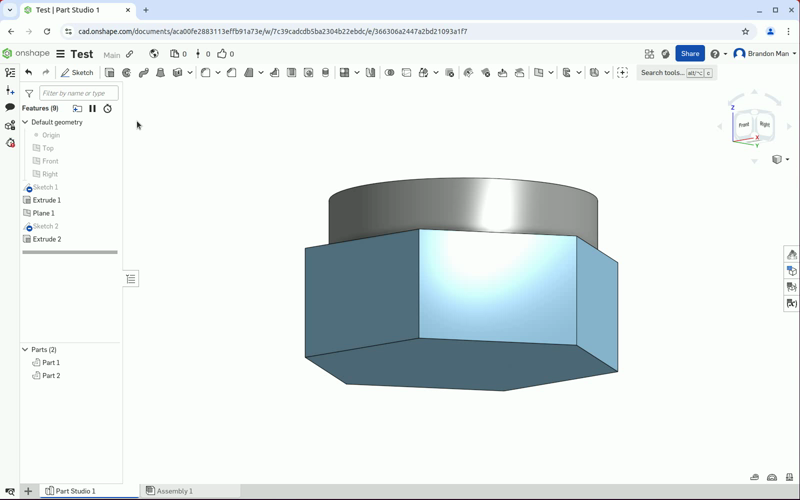
key(down, 3)
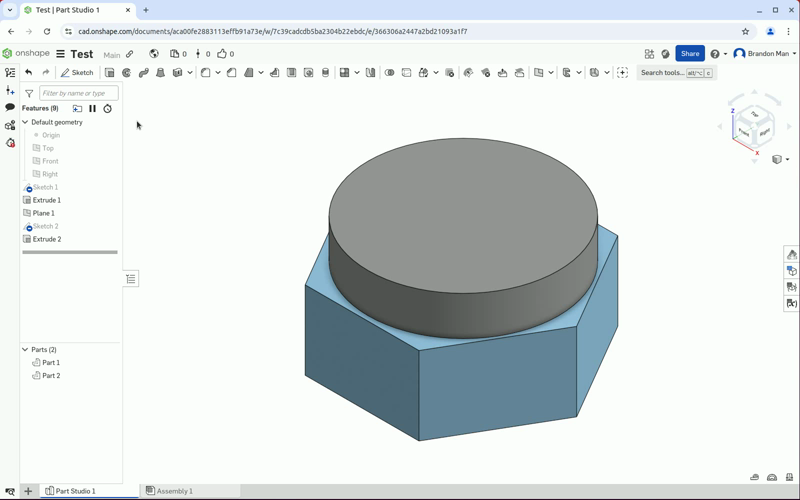
mouse_move(73, 189)
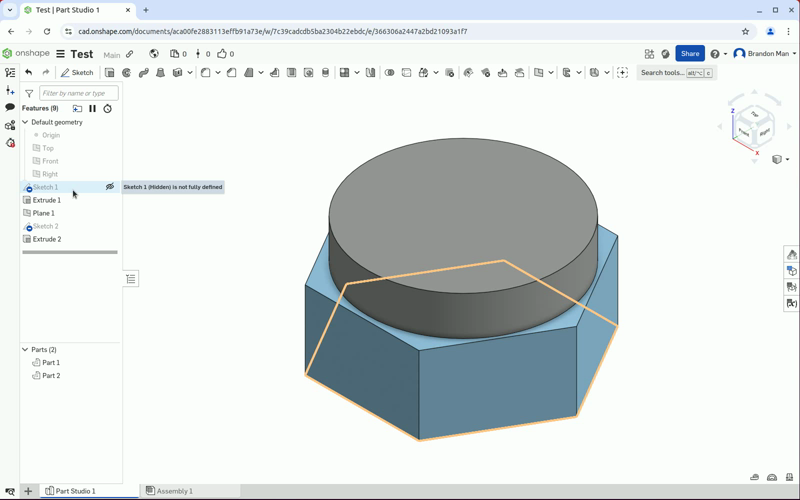
click(73, 189)